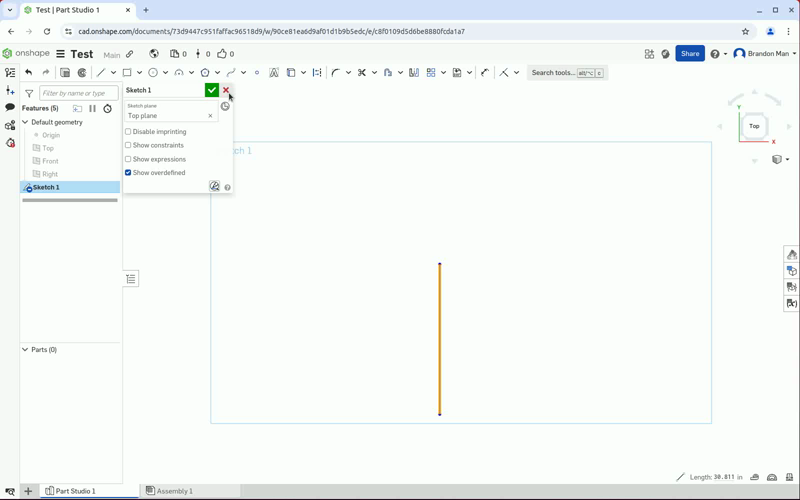
key(shift+h)
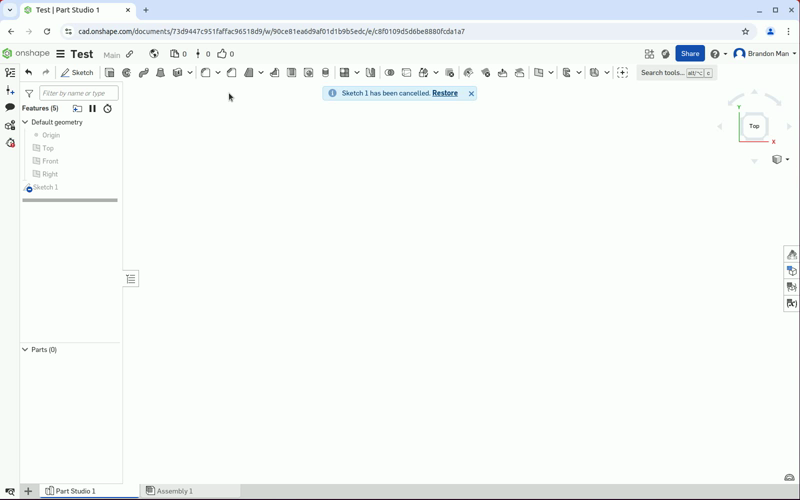
mouse_move(73, 352)
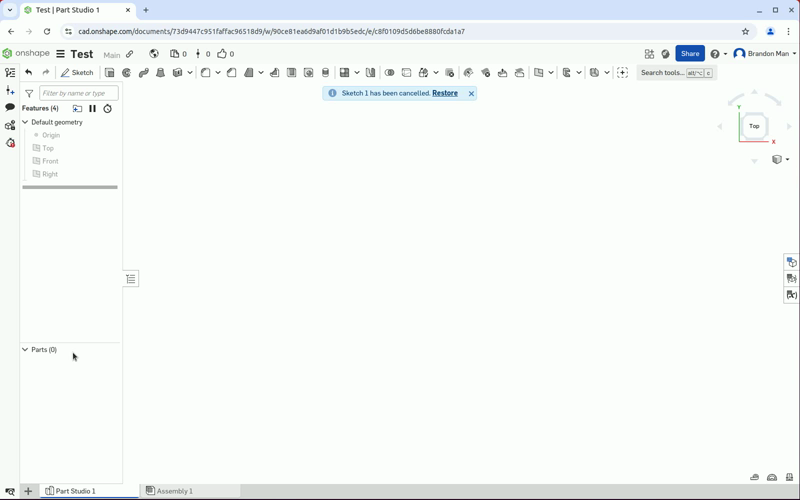
key(y)
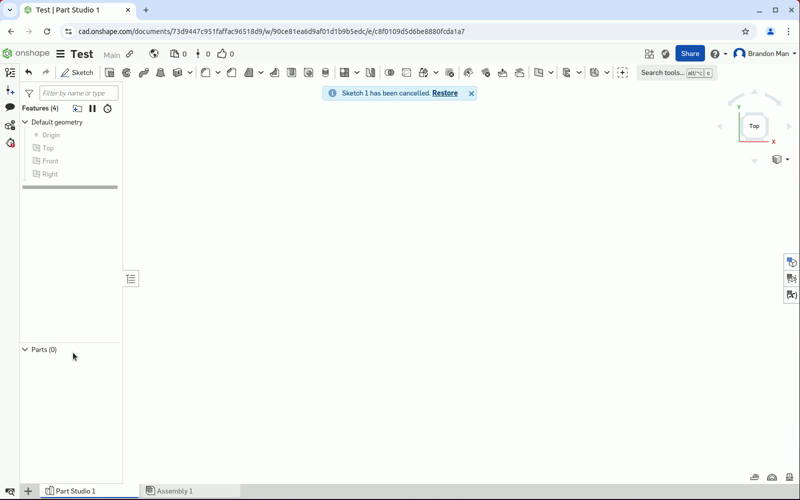
key(shift+p)
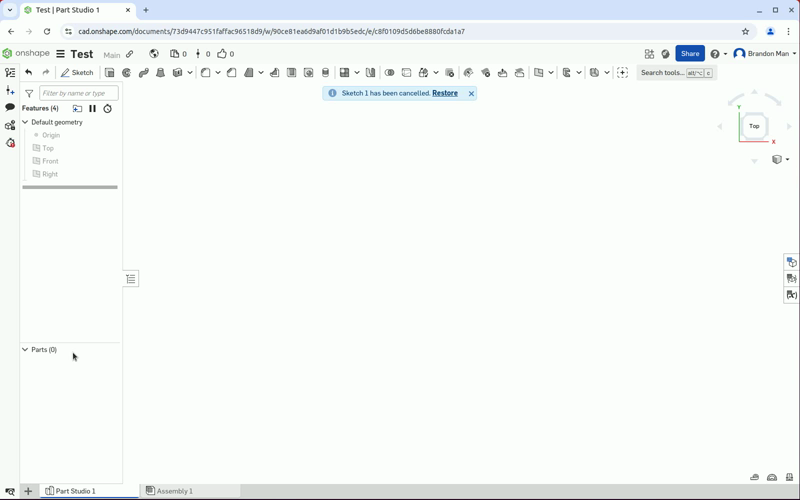
key(space)
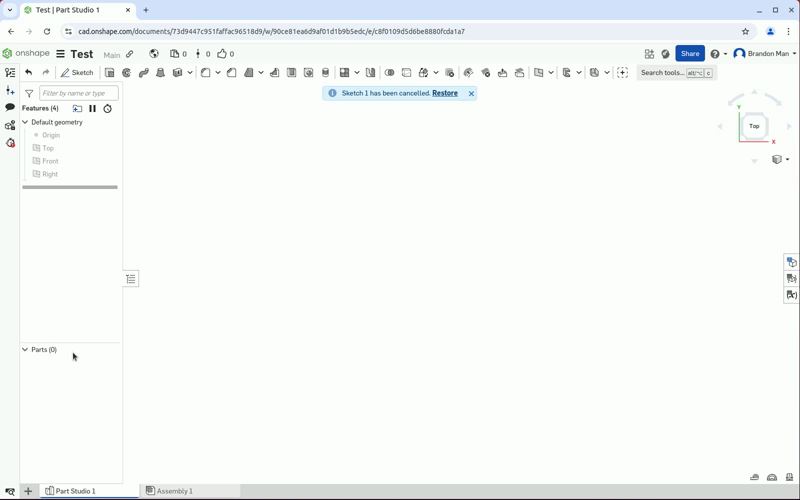
key_down(shift)
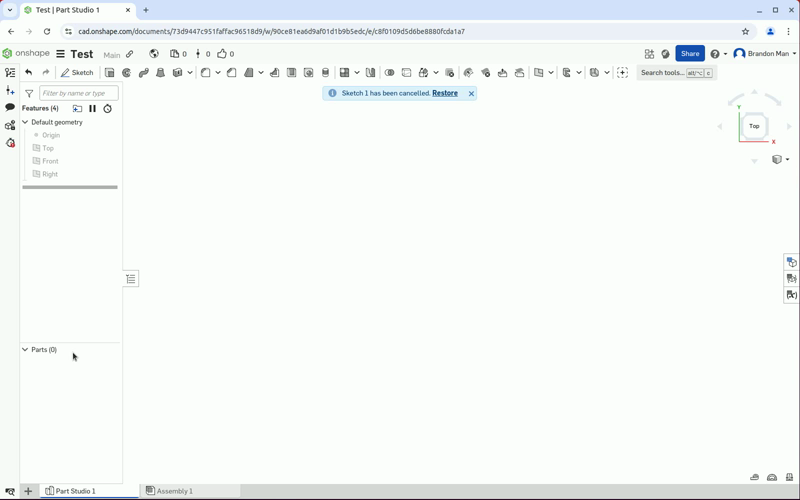
key(up)
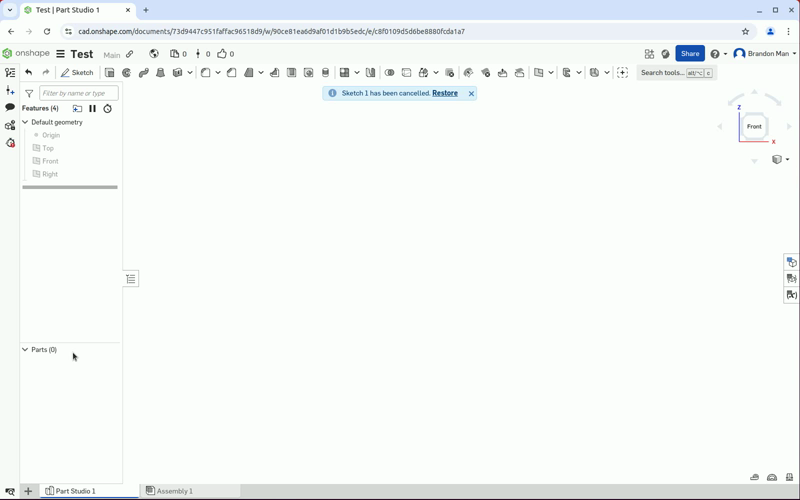
key_up(shift)
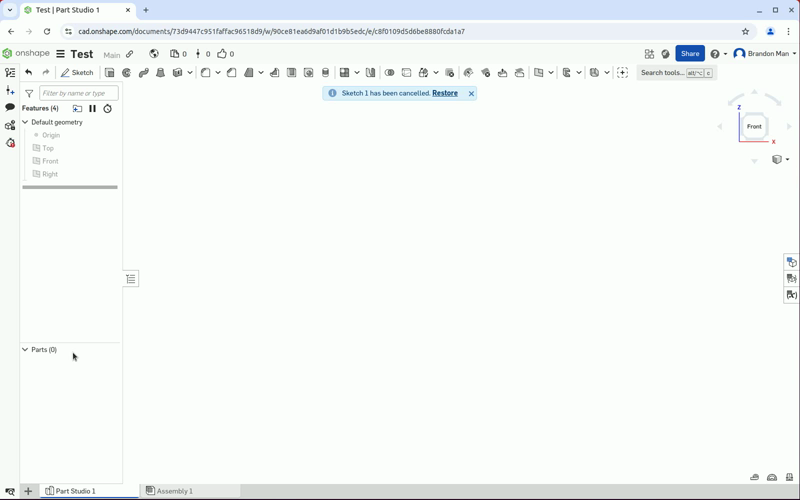
key(space)
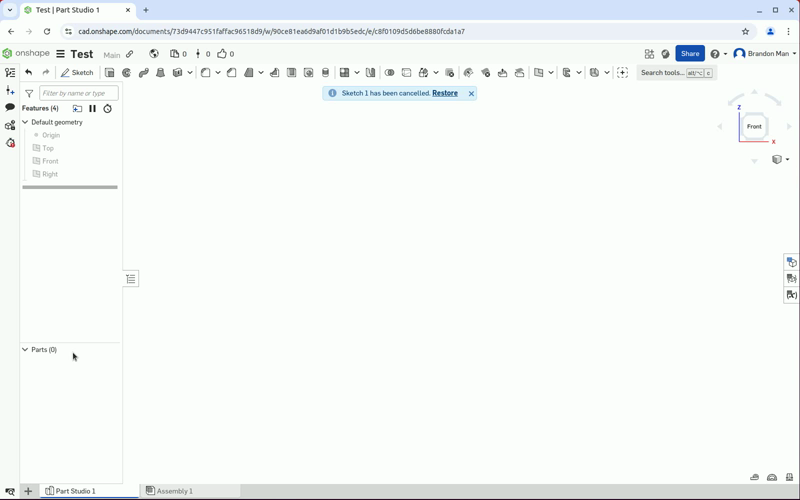
key_down(shift)
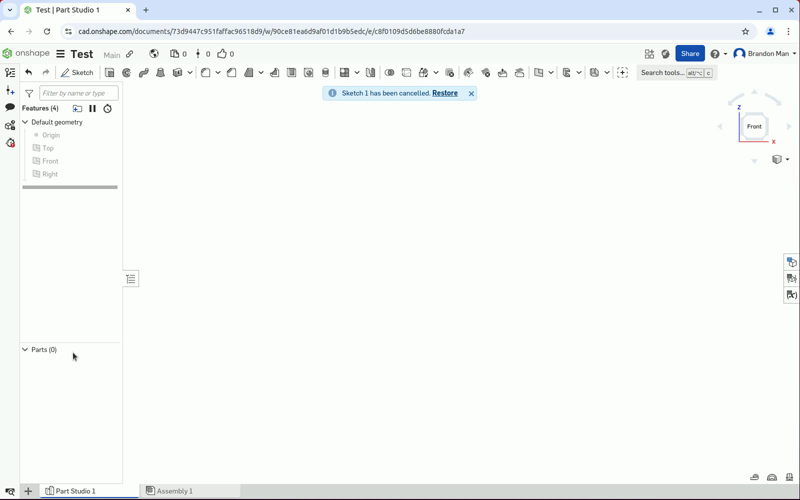
key(left)
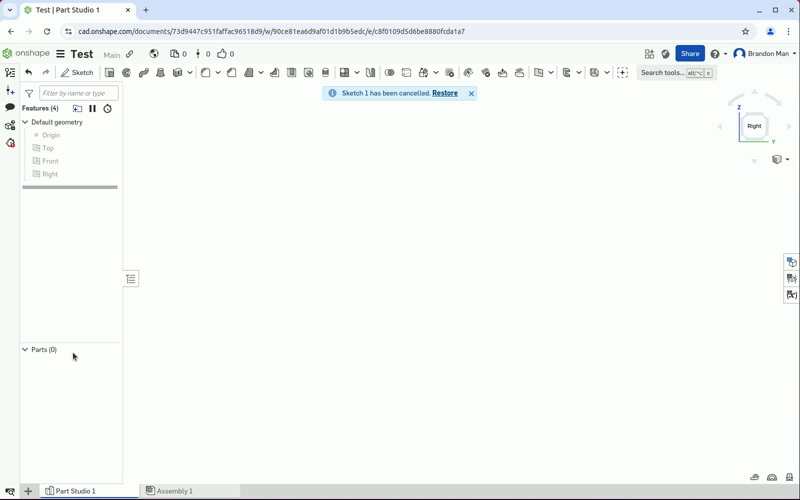
key_up(shift)
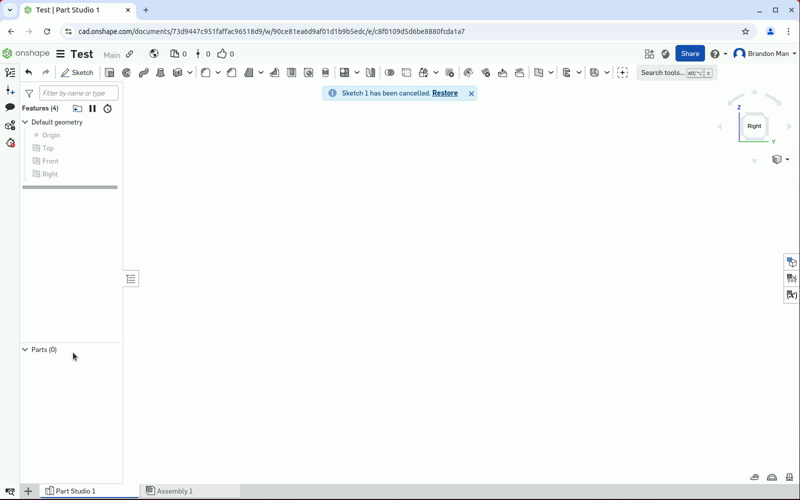
mouse_move(73, 352)
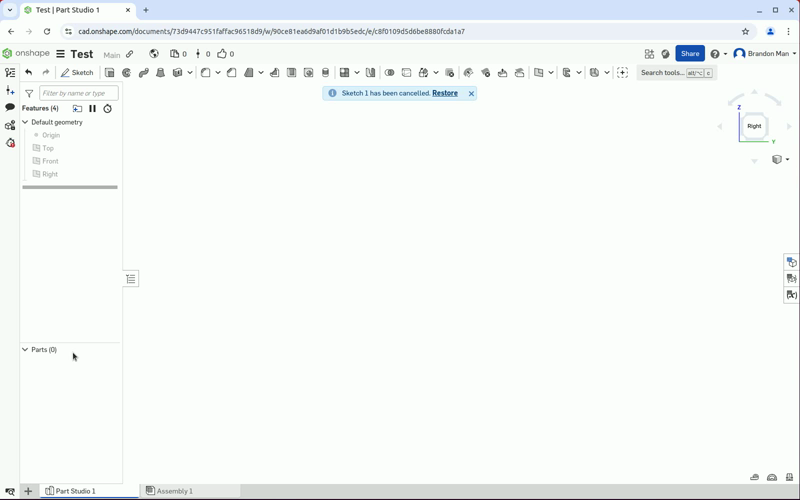
key(shift+y)
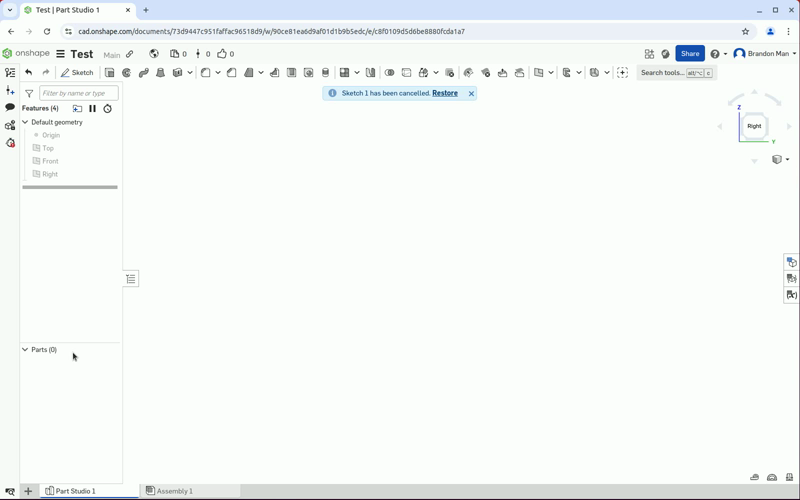
key(shift+s)
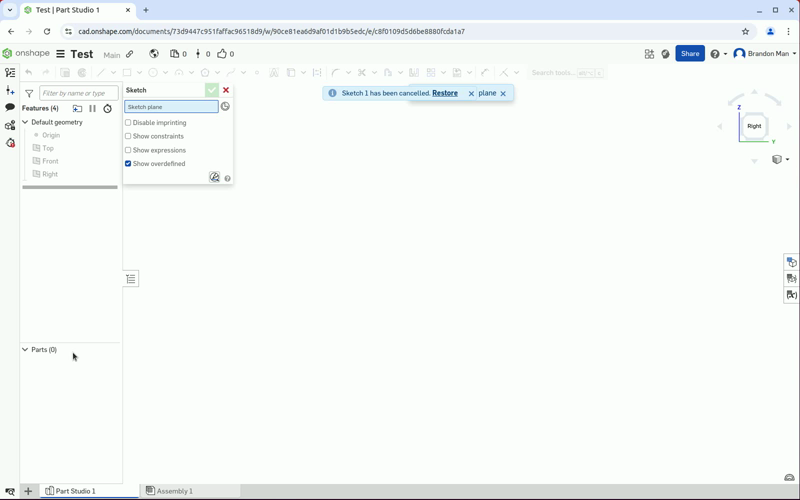
mouse_move(73, 176)
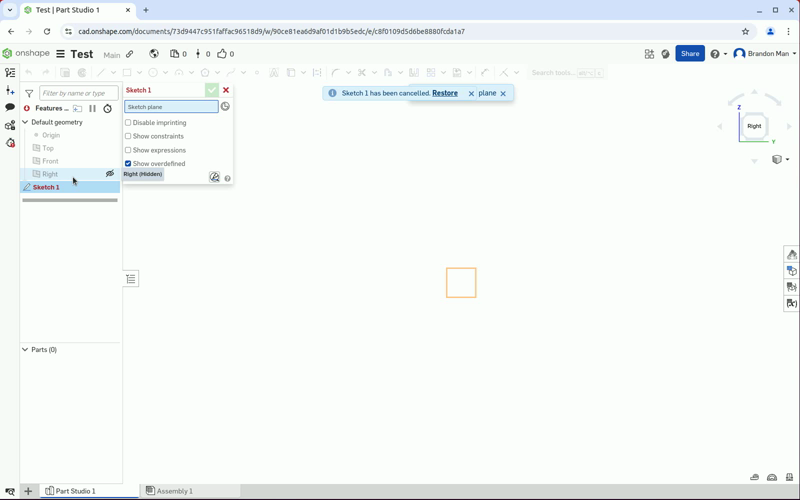
click(73, 176)
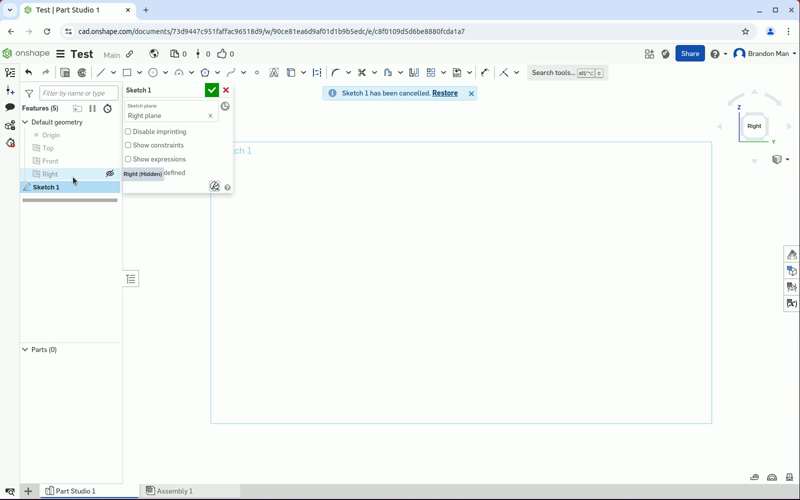
mouse_move(73, 352)
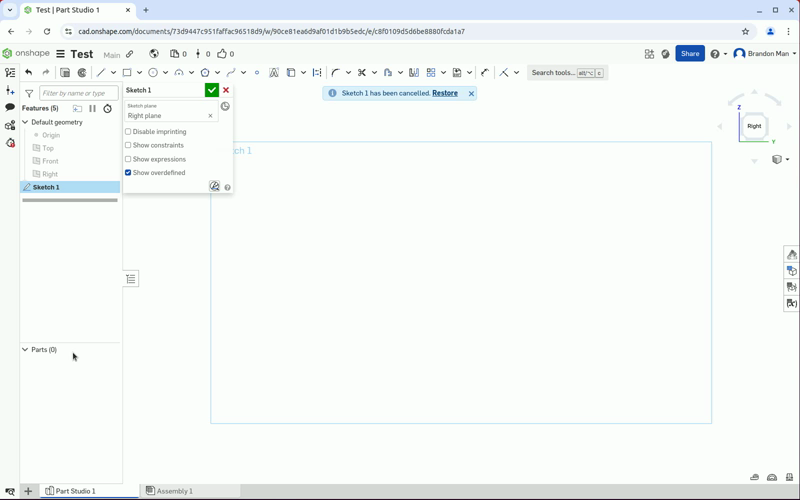
key(y)
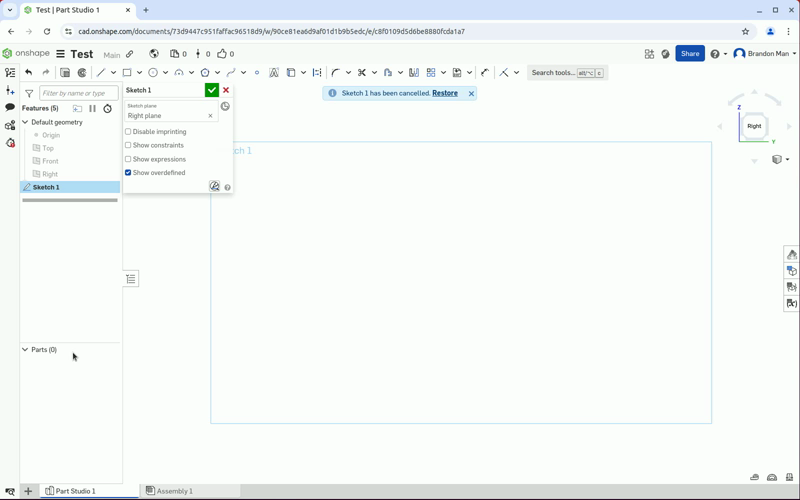
key(l)
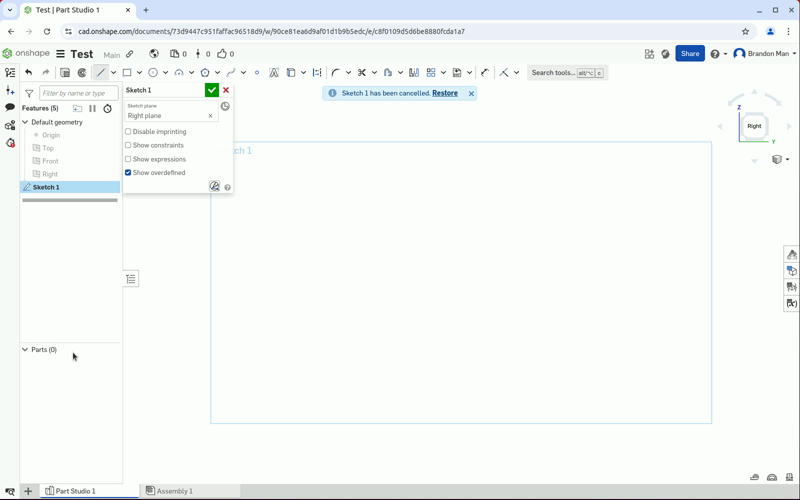
key_down(shift)
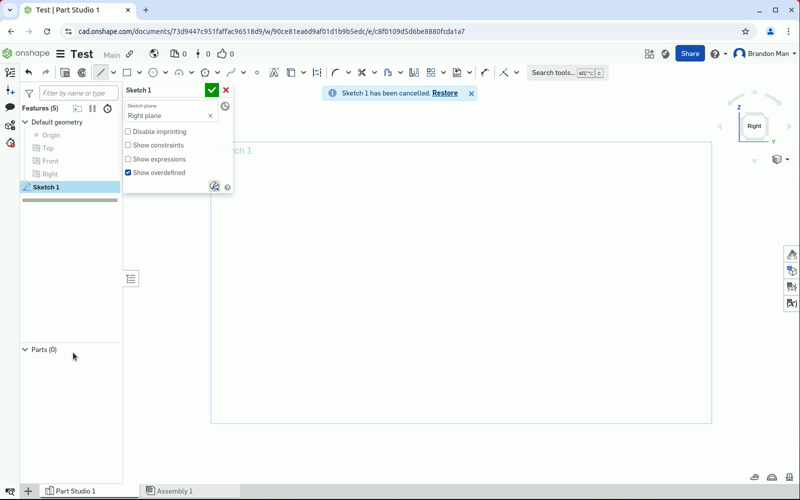
mouse_move(460, 390)
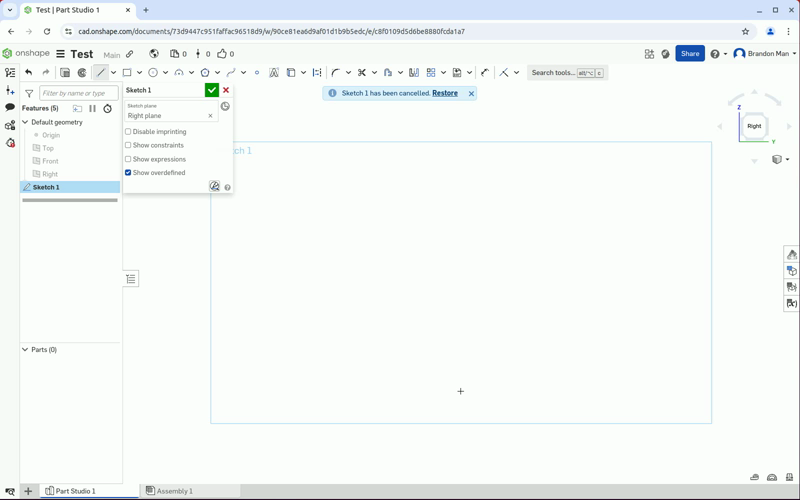
click(460, 390)
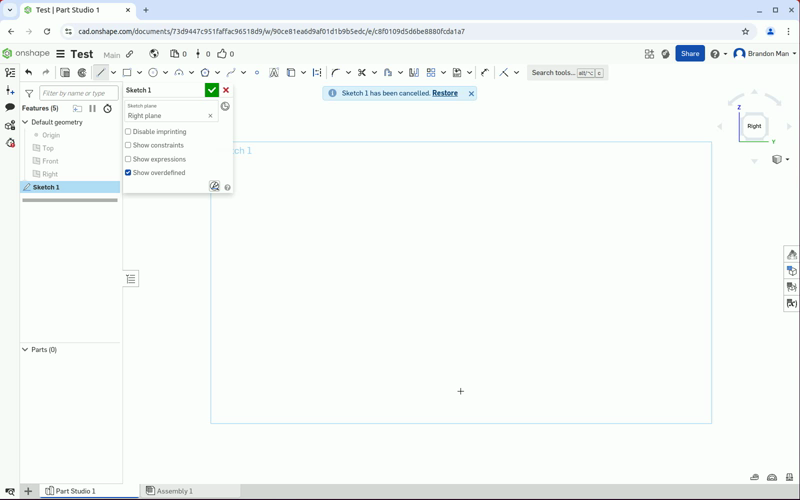
key_up(shift)
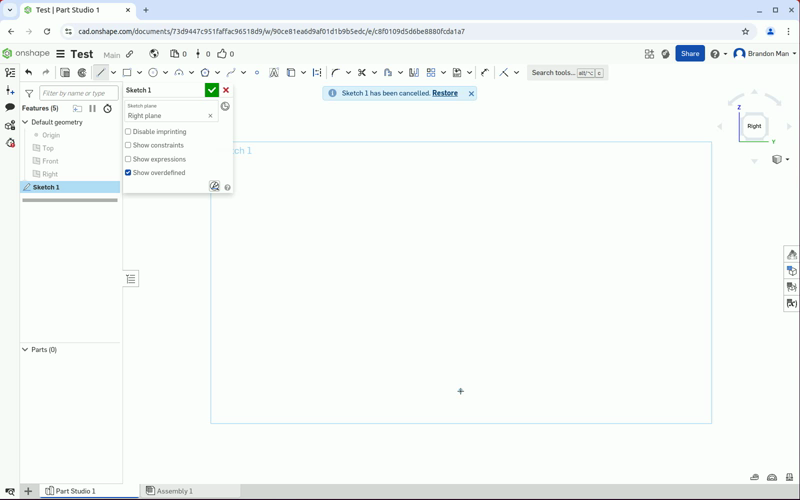
key_down(shift)
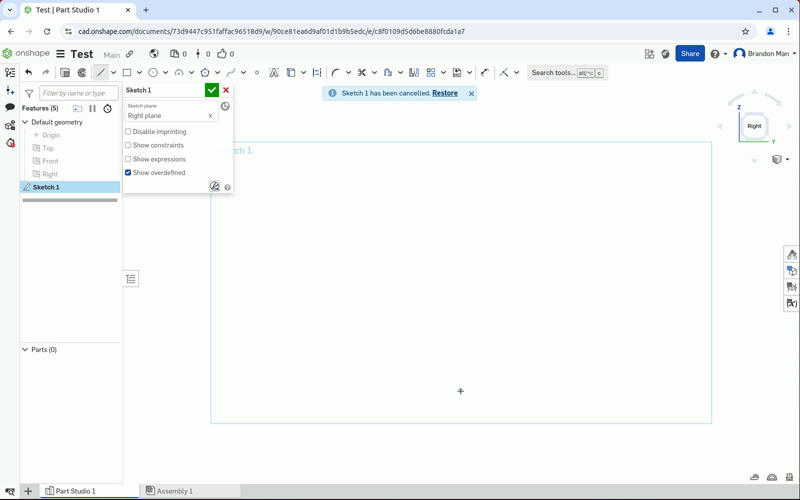
mouse_move(573, 390)
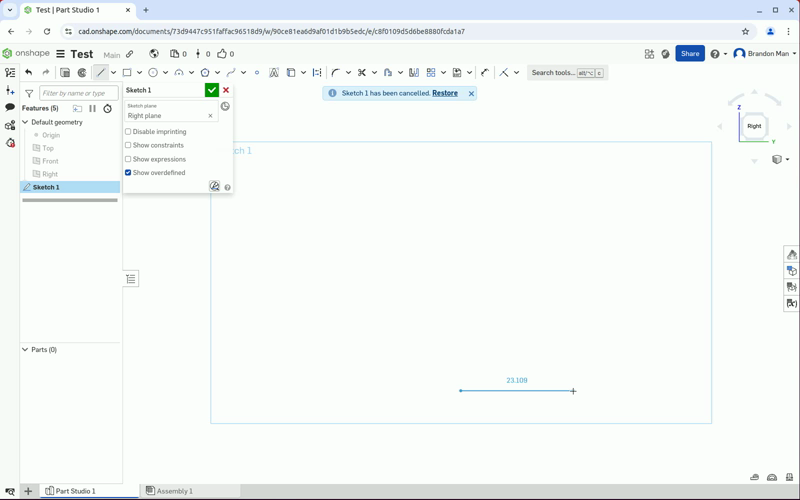
click(573, 390)
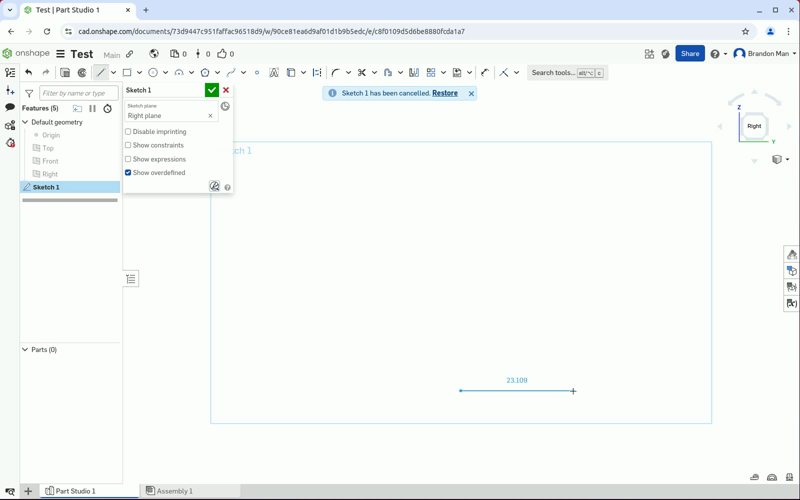
key_up(shift)
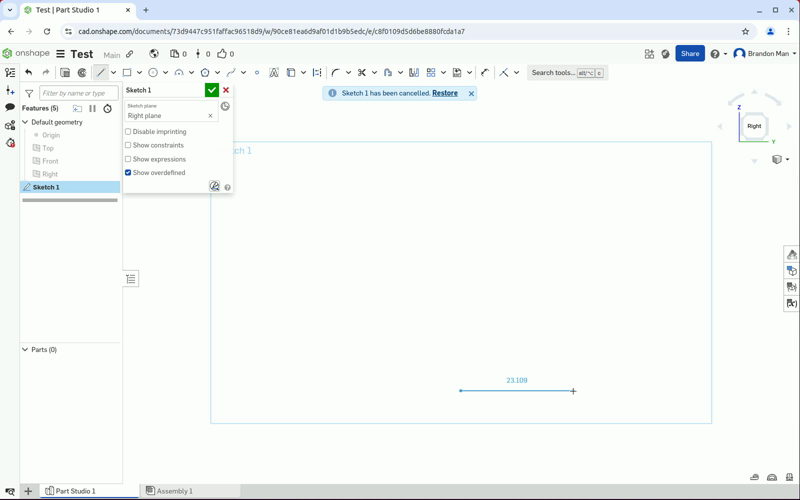
key_down(shift)
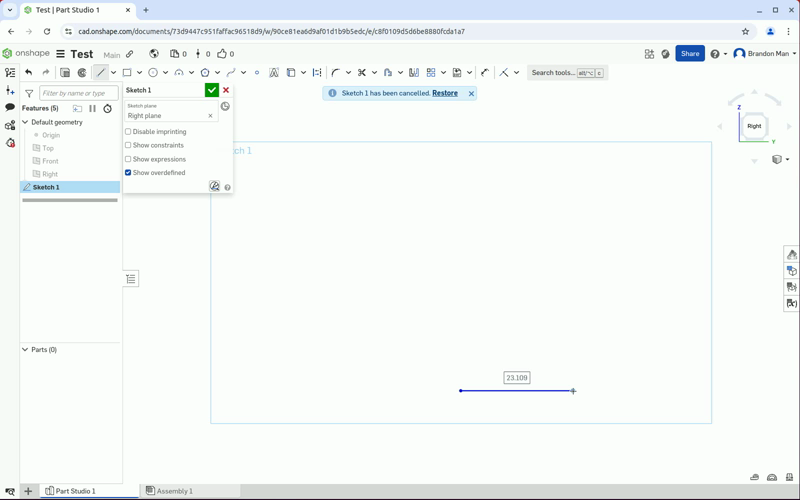
mouse_move(573, 282)
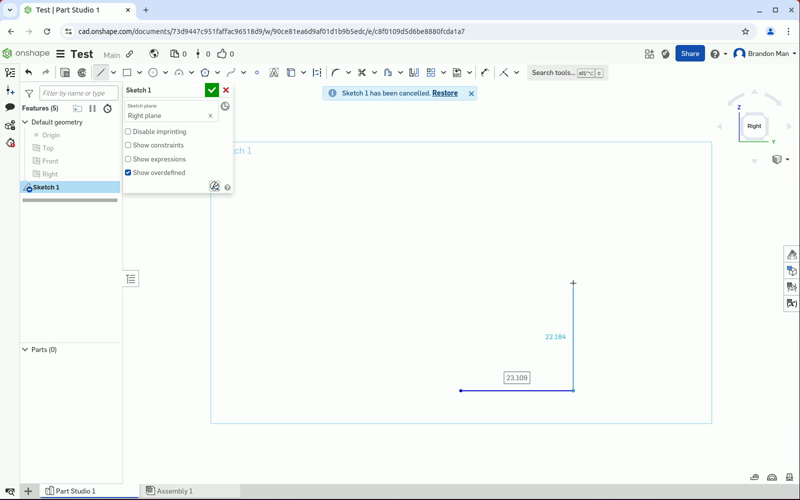
click(573, 282)
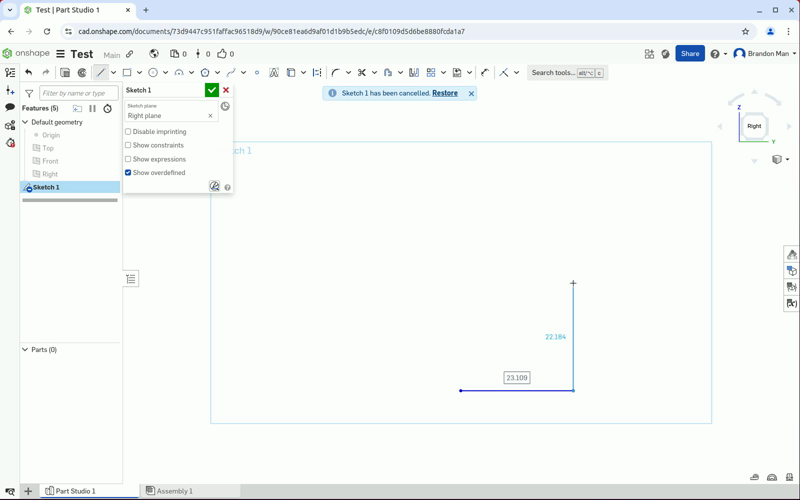
key_up(shift)
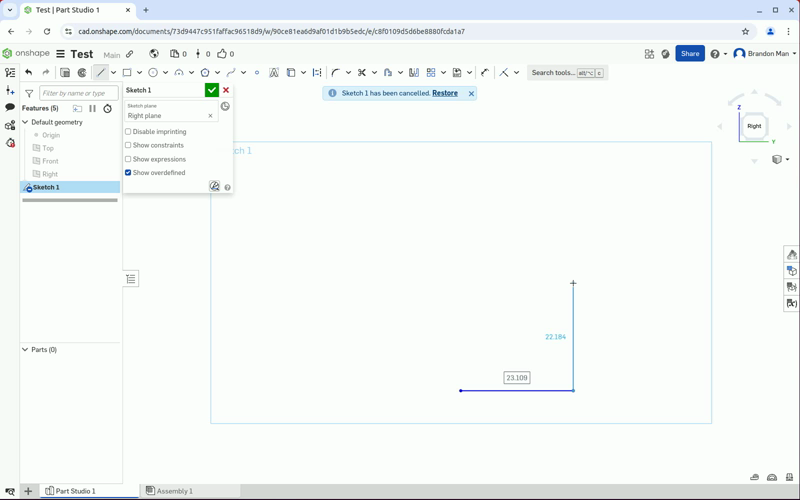
key_down(shift)
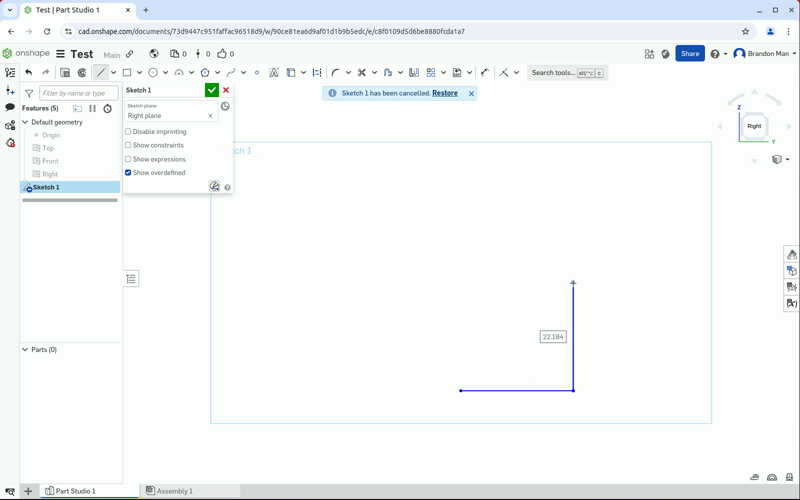
mouse_move(460, 282)
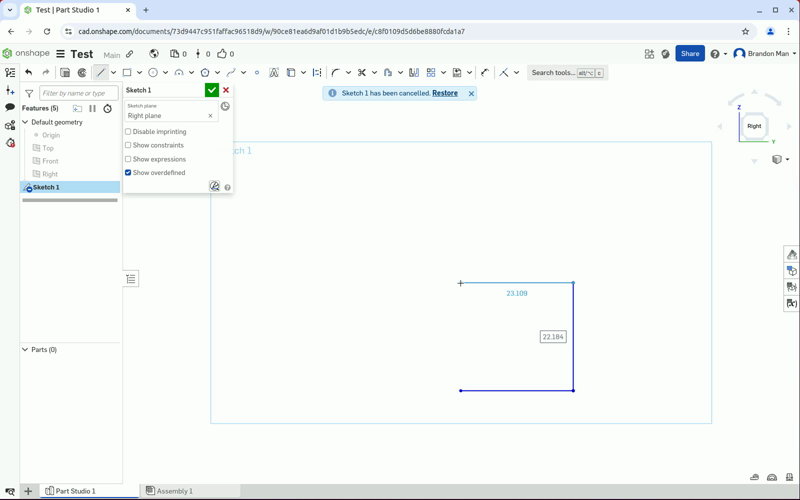
click(460, 282)
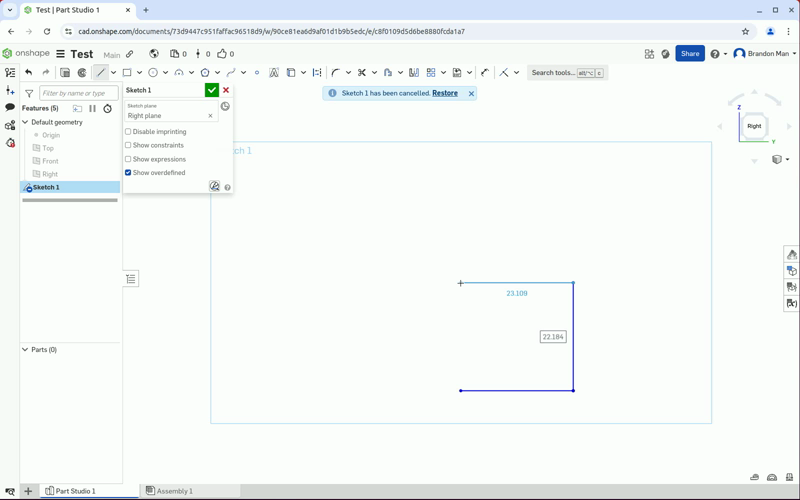
key_up(shift)
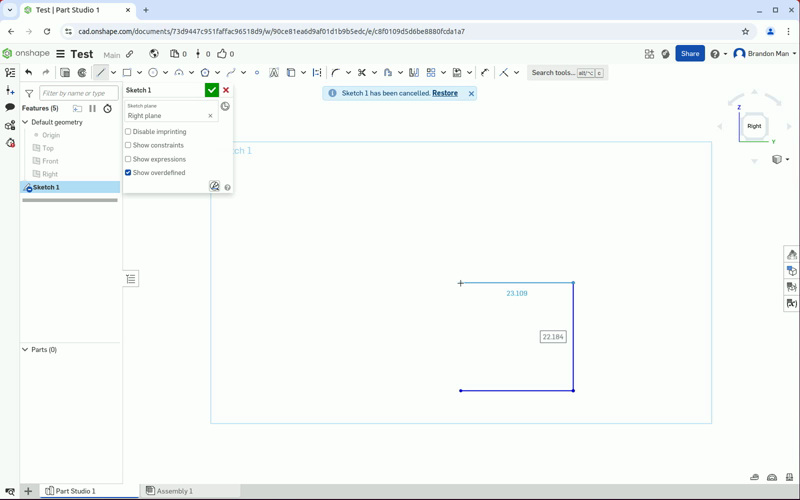
key_down(shift)
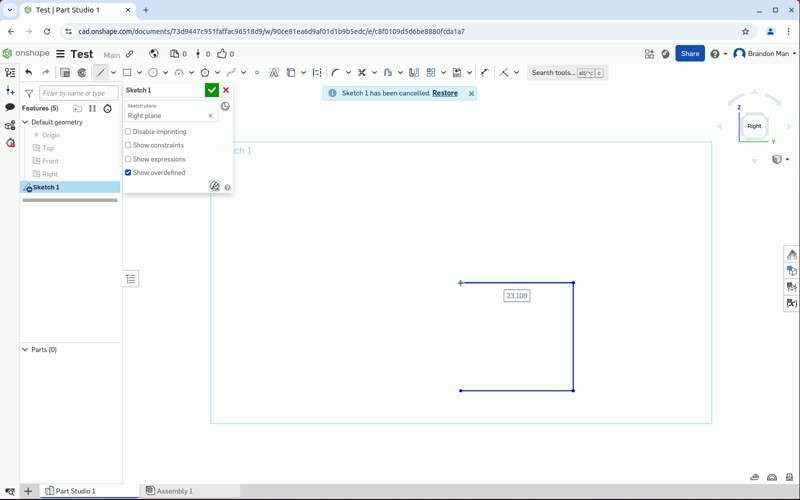
mouse_move(460, 390)
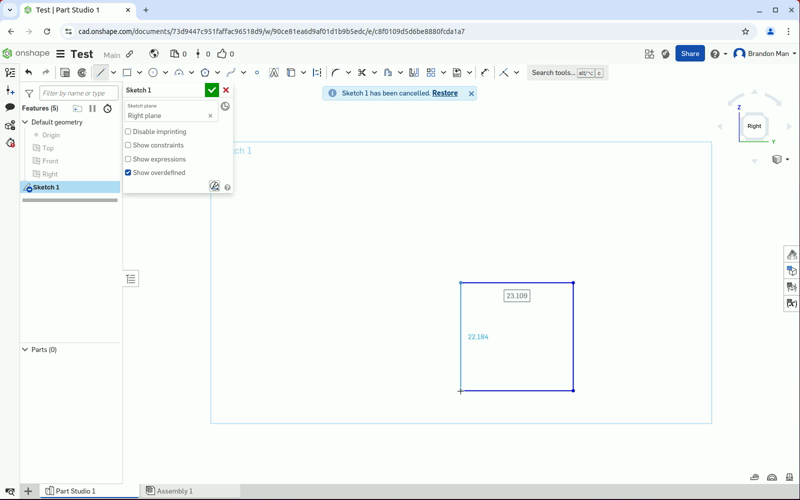
key_up(shift)
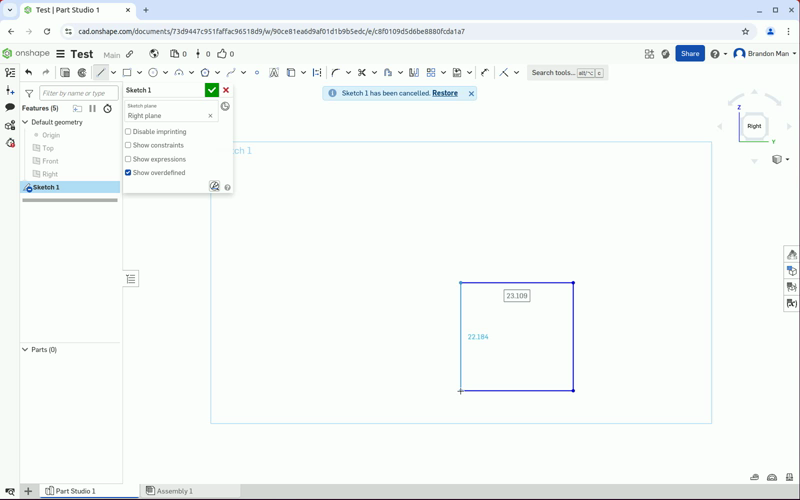
click(460, 390)
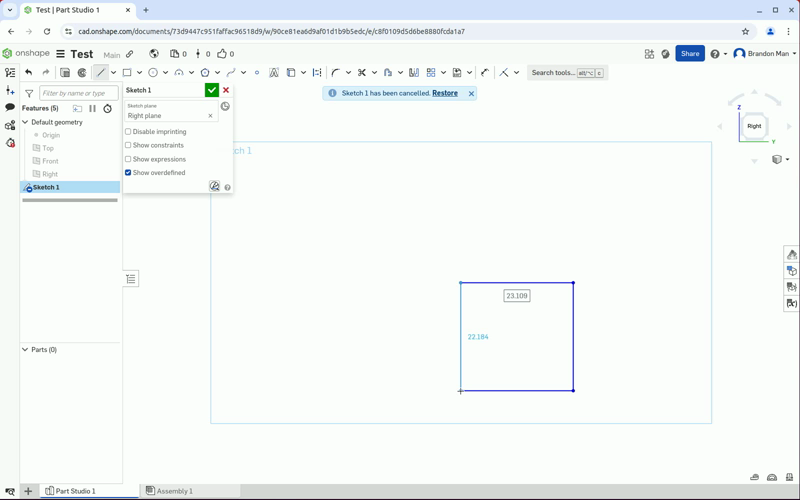
key(esc)
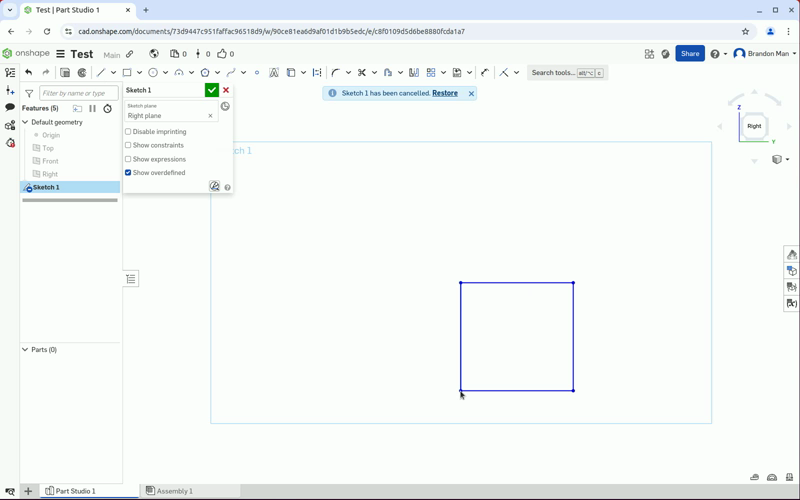
mouse_move(548, 365)
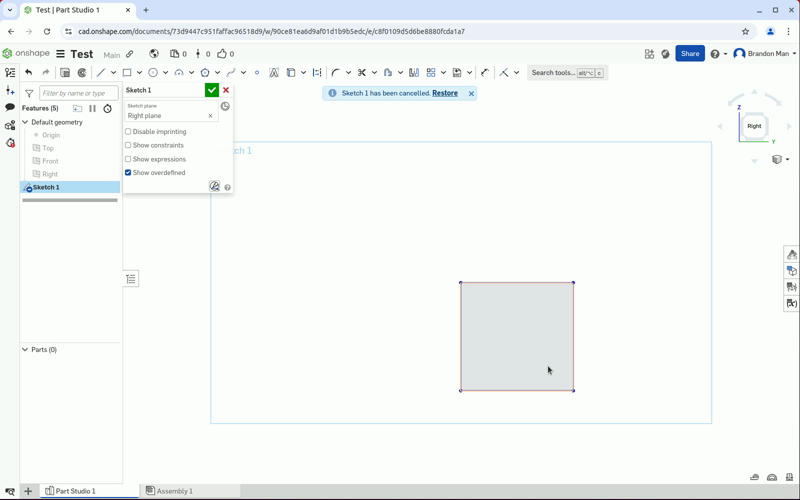
click(548, 365)
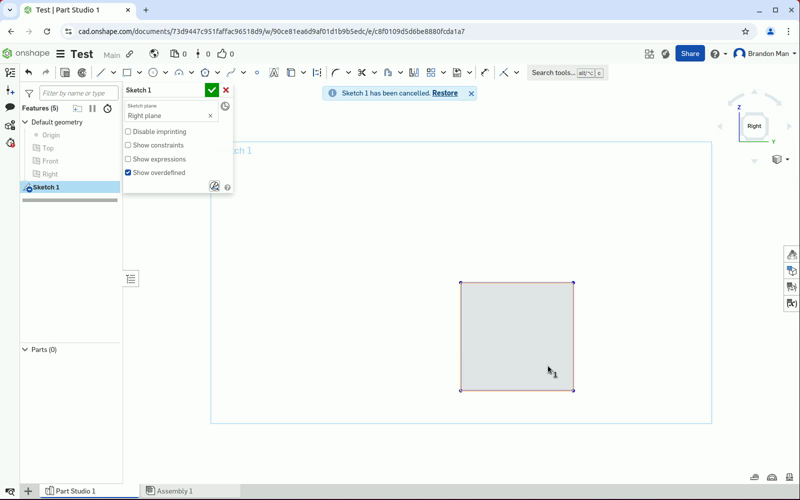
mouse_move(73, 352)
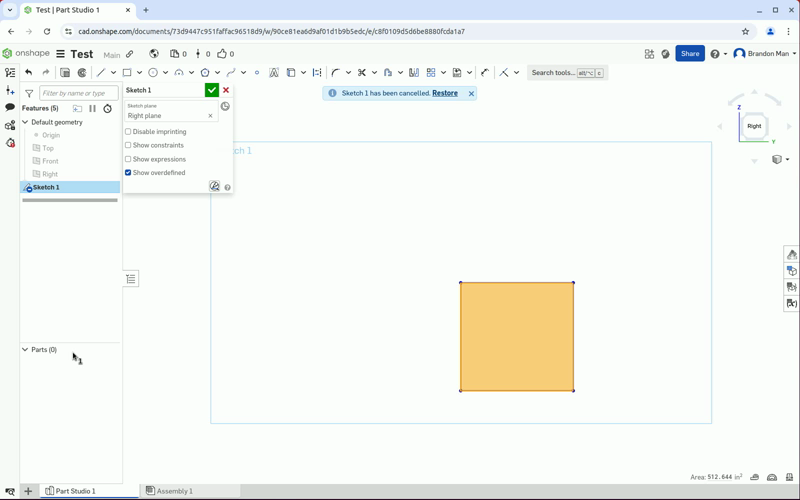
key(shift+y)
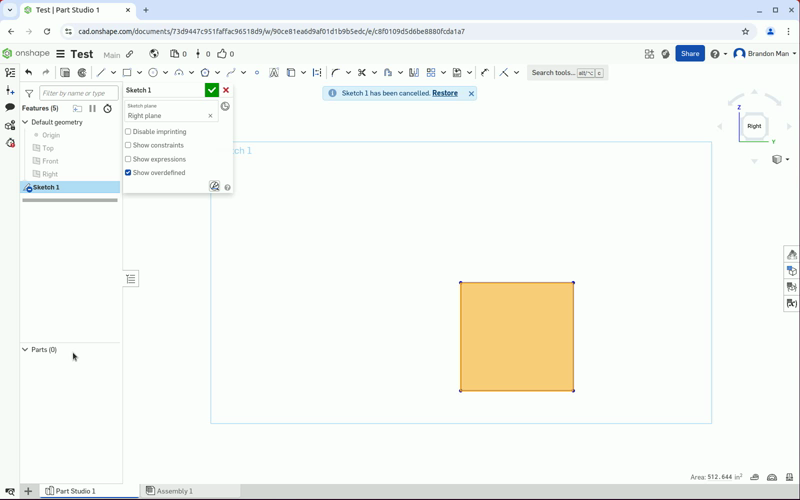
key(shift+e)
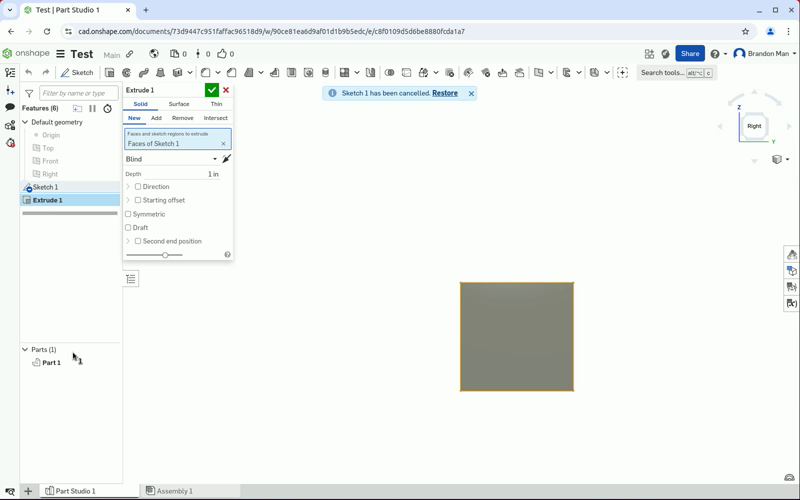
mouse_move(143, 106)
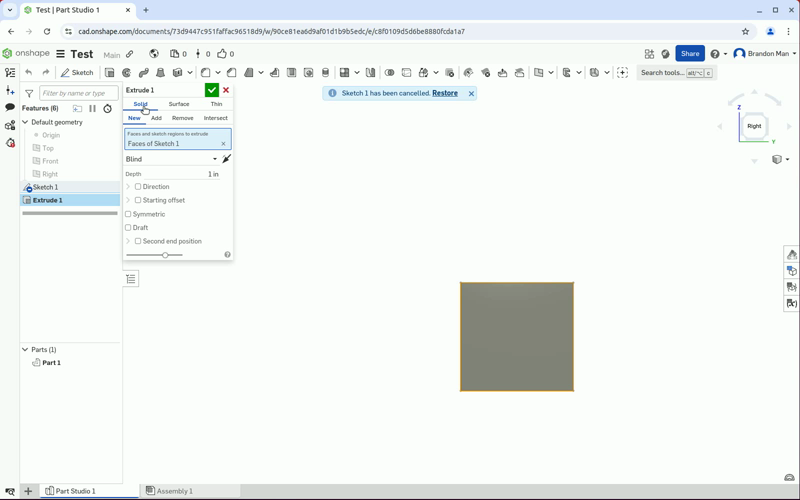
click(143, 106)
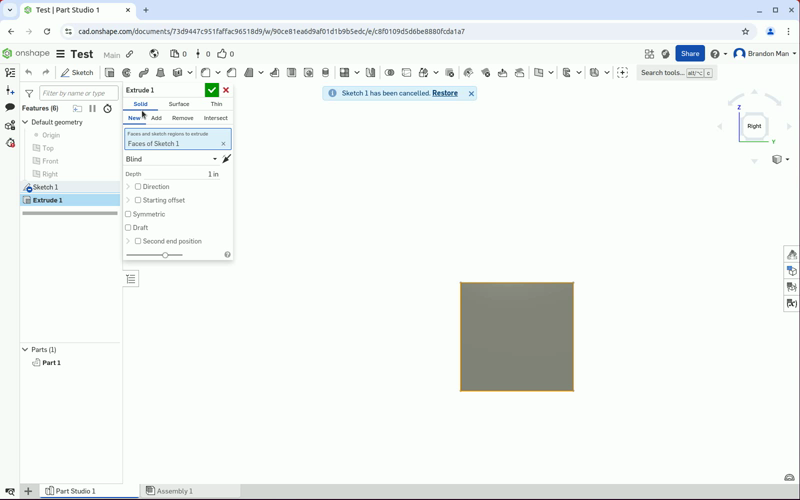
mouse_move(137, 120)
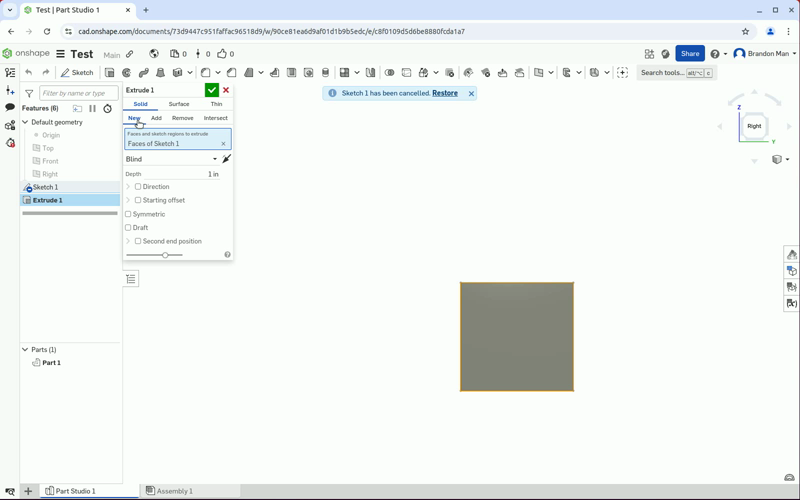
click(137, 120)
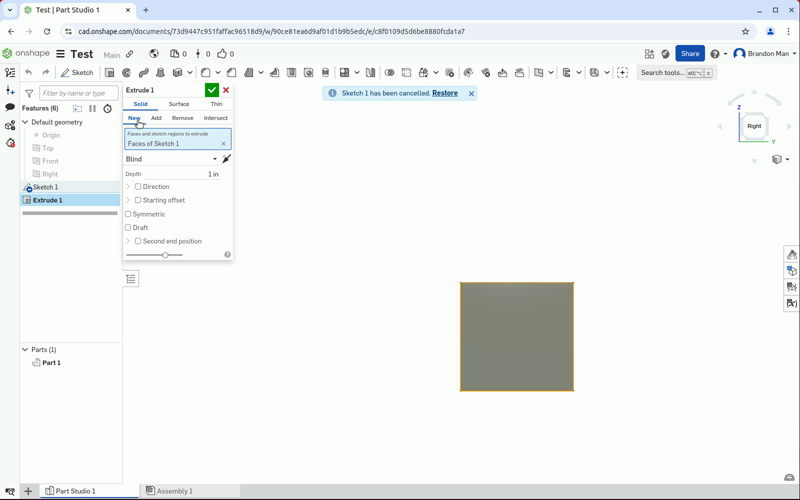
key(tab, 4)
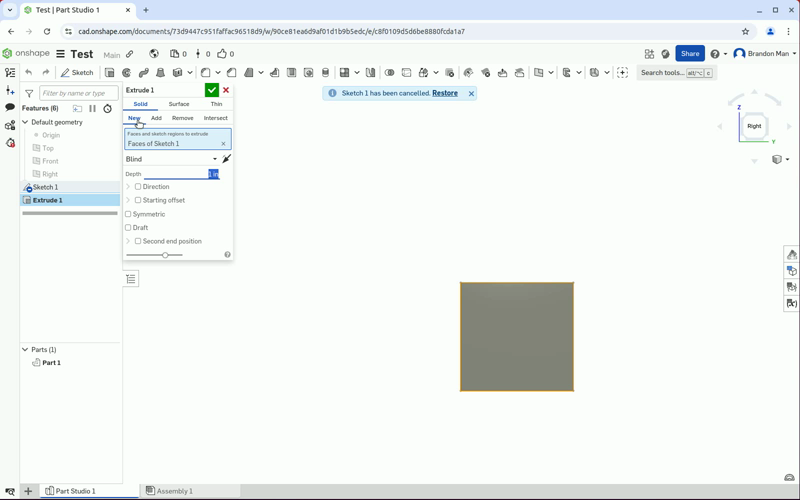
text(10.591)
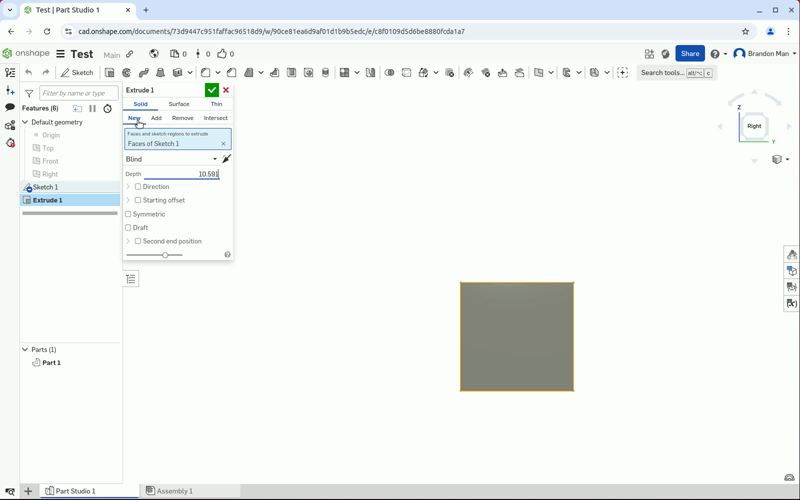
key(enter)
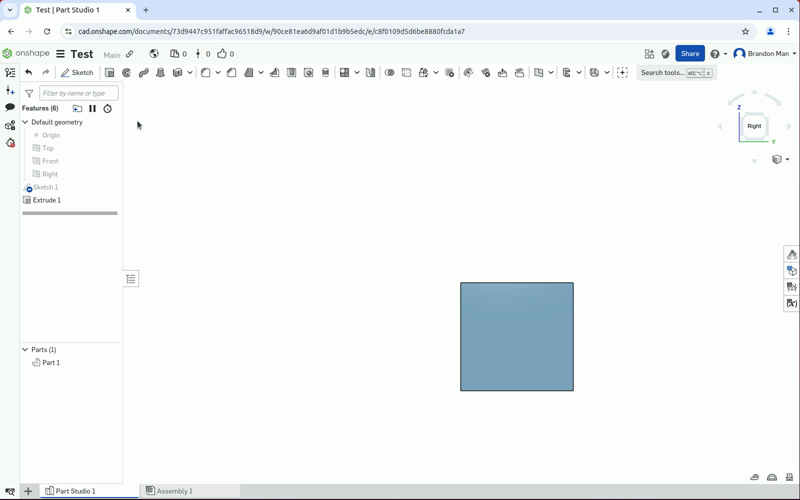
key(shift+h)
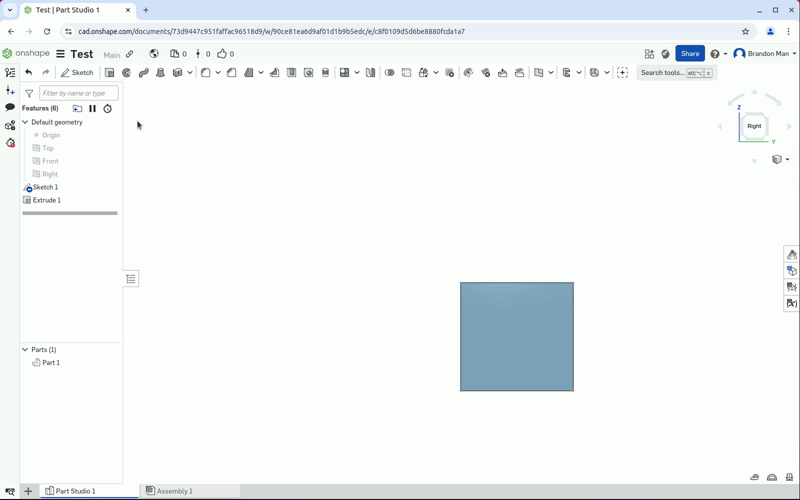
key(shift+h)
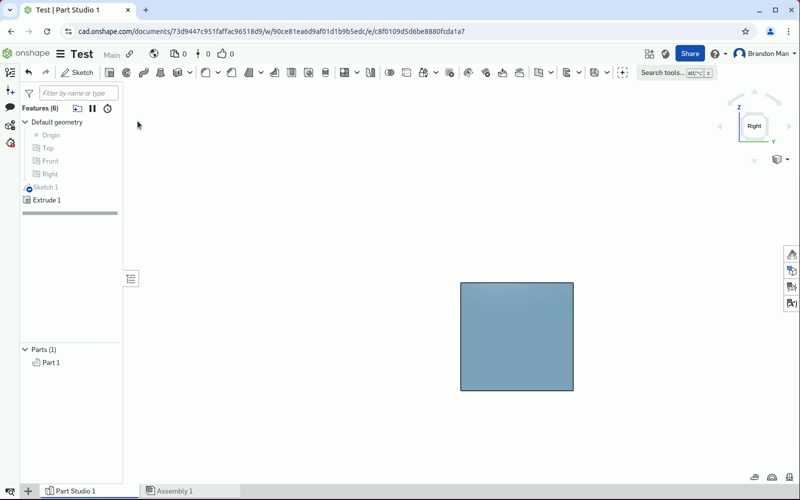
mouse_move(73, 189)
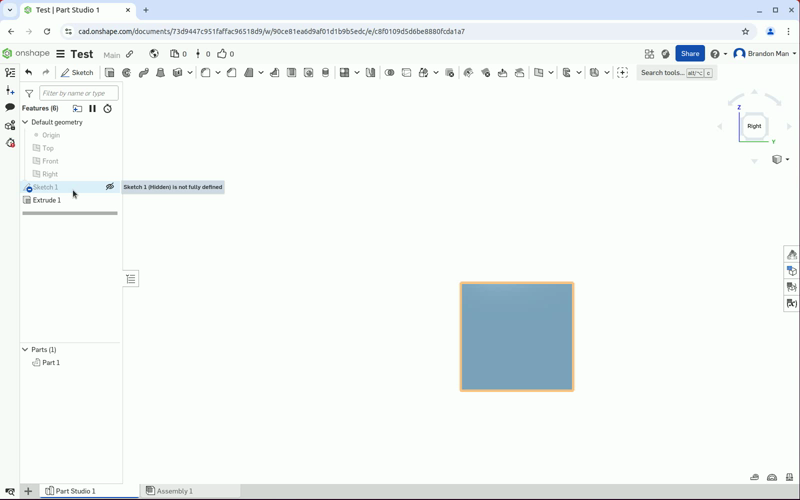
click(73, 189)
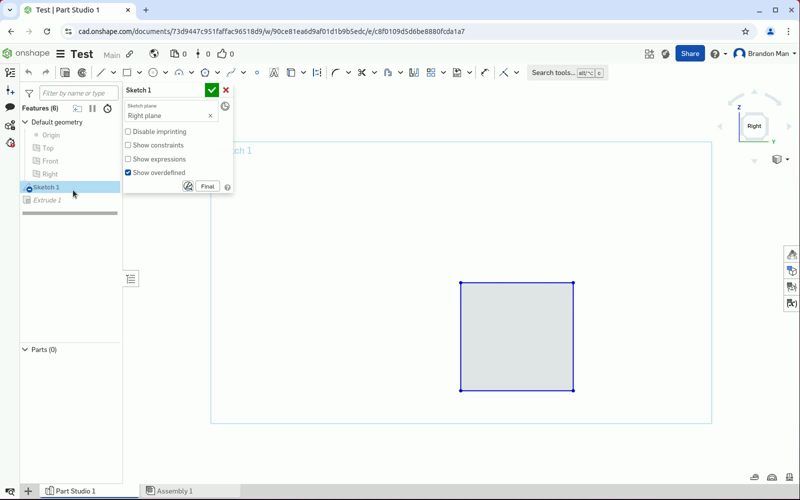
mouse_move(229, 92)
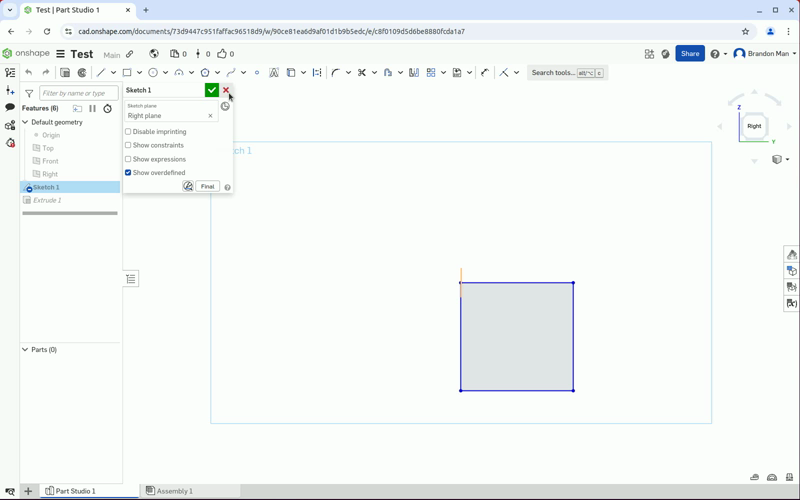
click(229, 92)
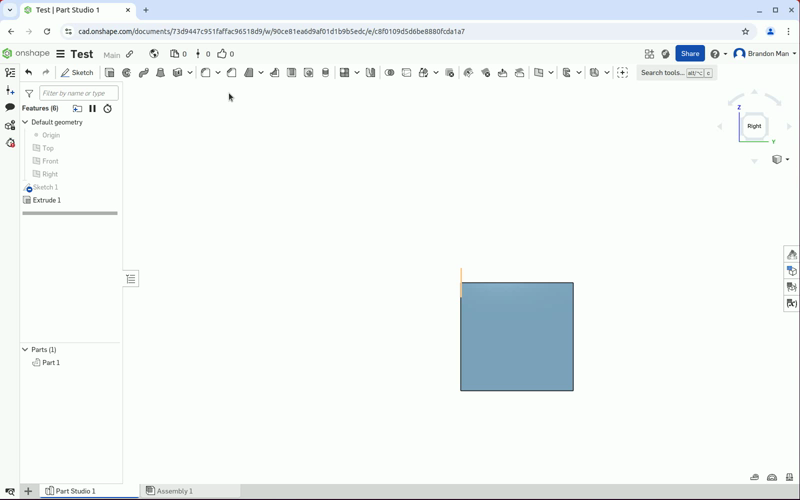
mouse_move(541, 75)
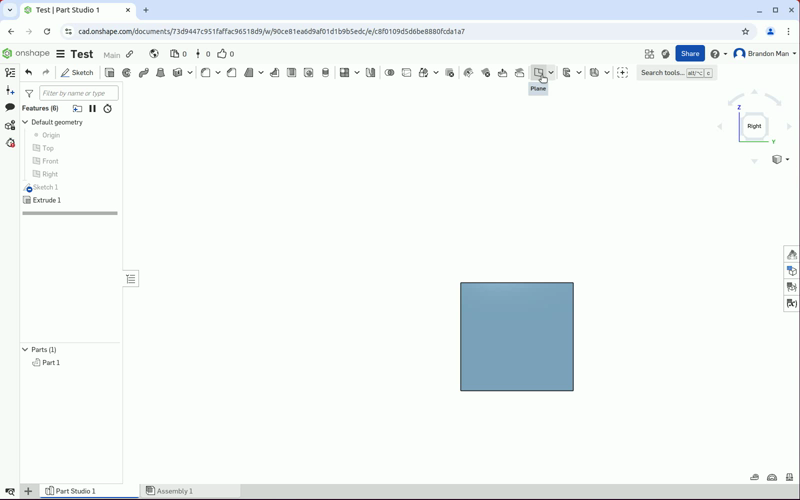
click(541, 75)
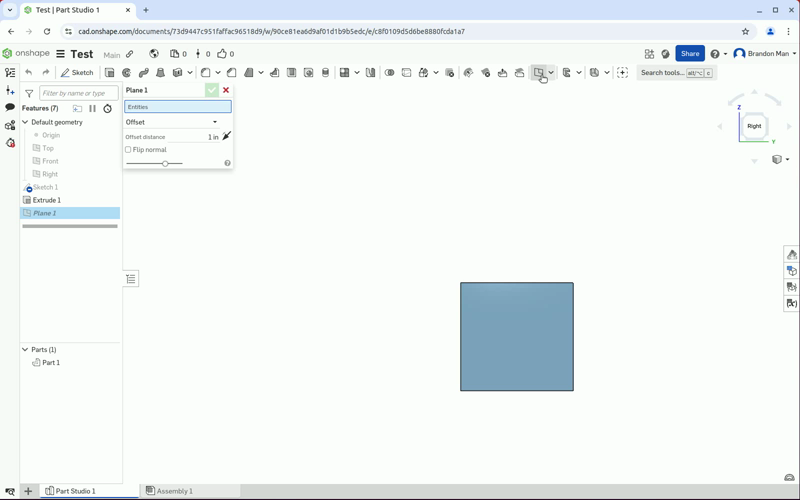
mouse_move(73, 176)
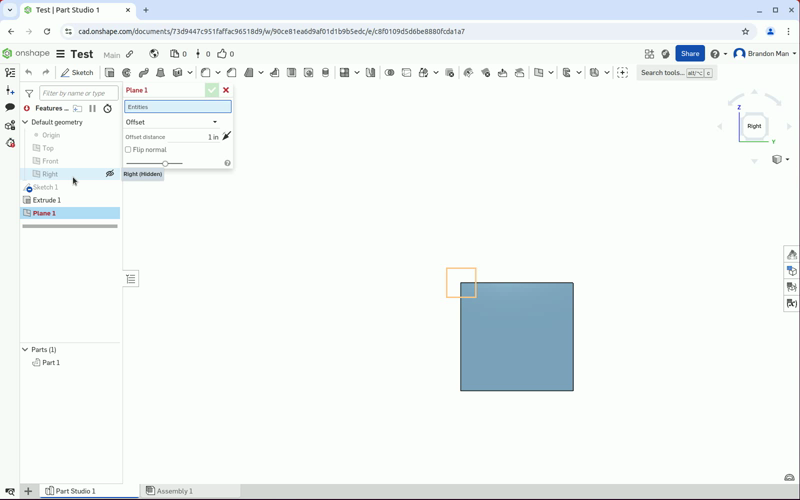
click(73, 176)
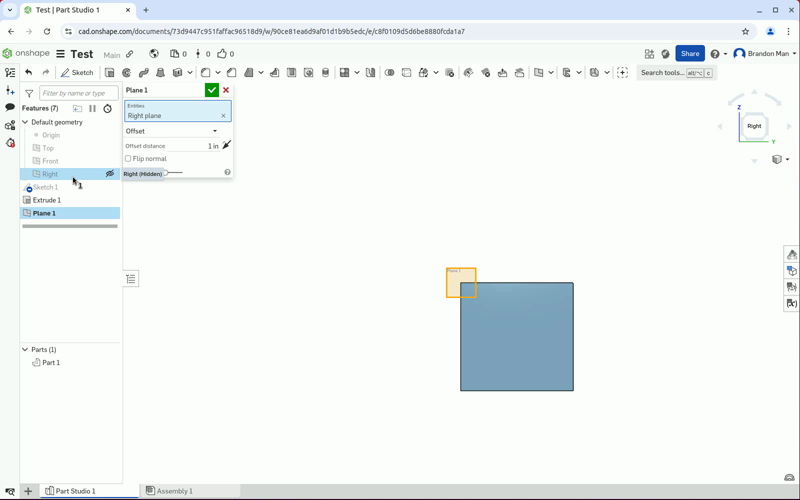
key(tab, 2)
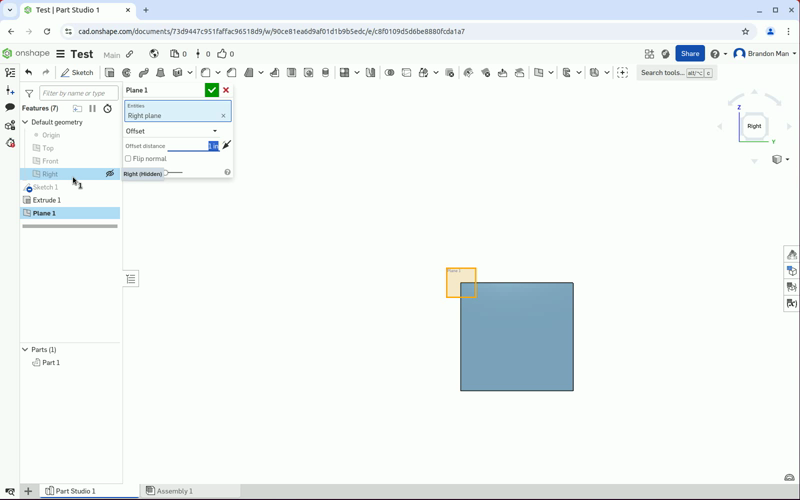
text(10.599)
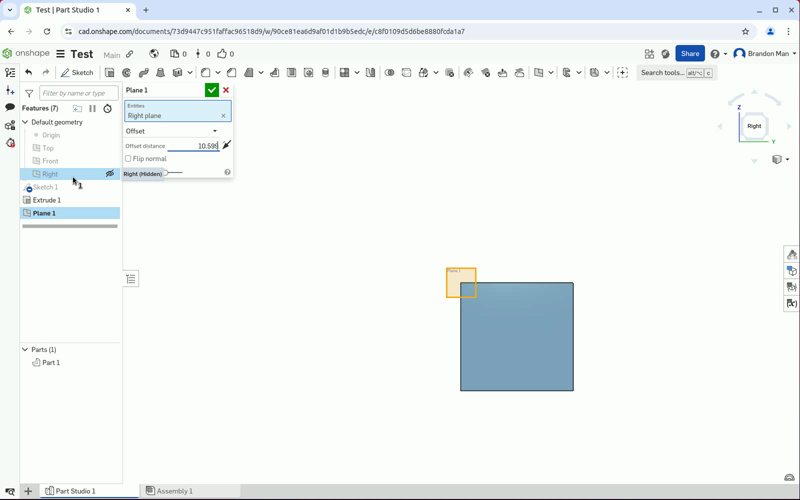
key(enter, 2)
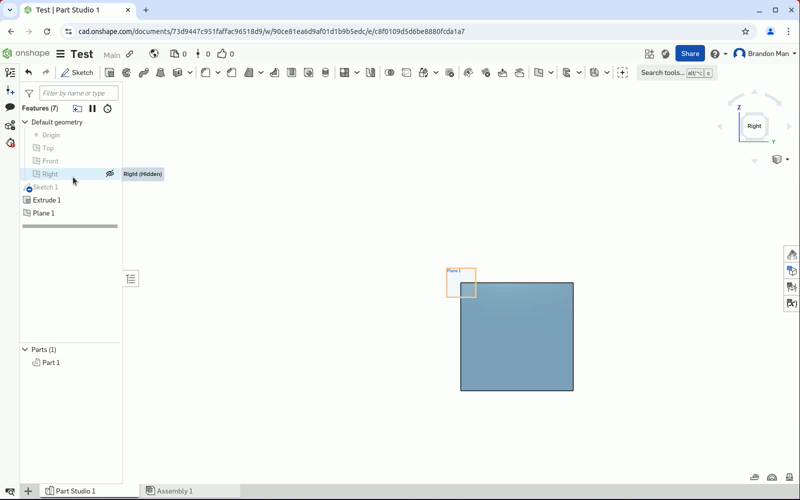
key(shift+s)
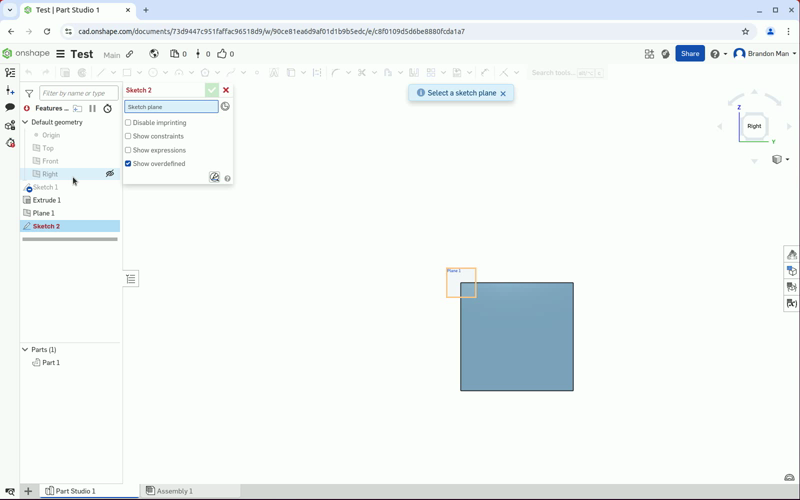
mouse_move(73, 215)
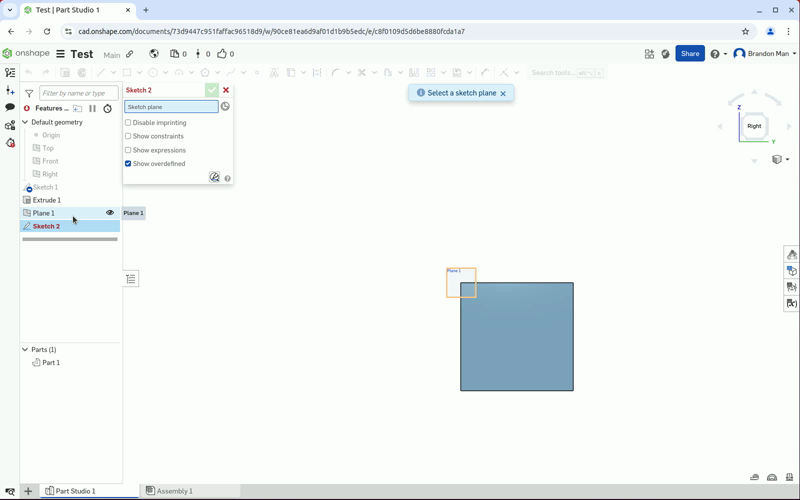
click(73, 215)
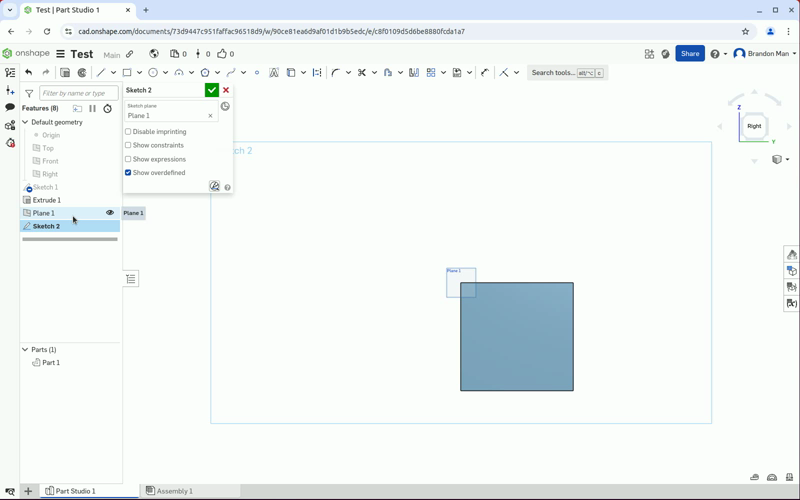
mouse_move(73, 352)
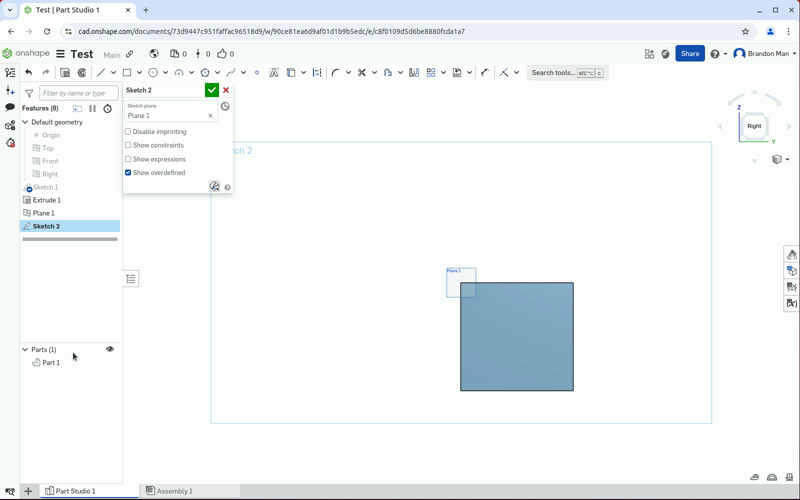
key(y)
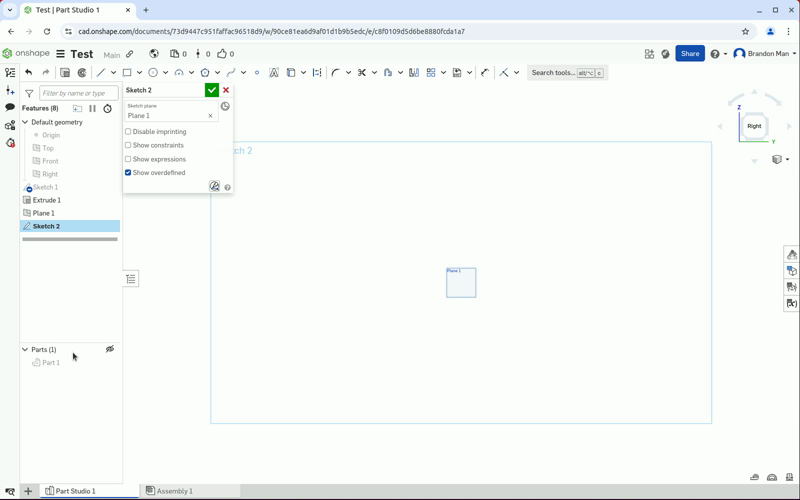
key(c)
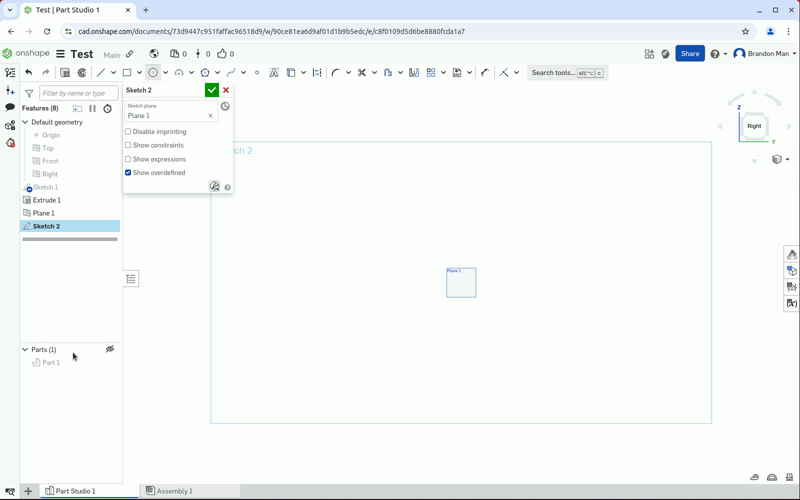
key_down(shift)
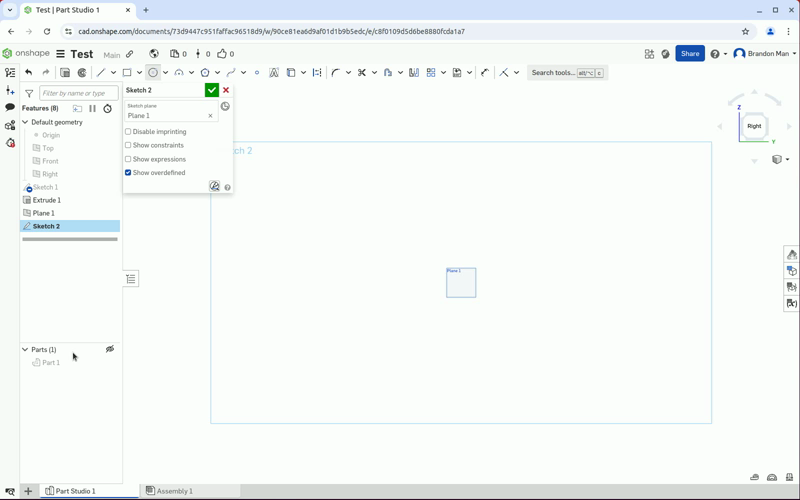
mouse_move(519, 321)
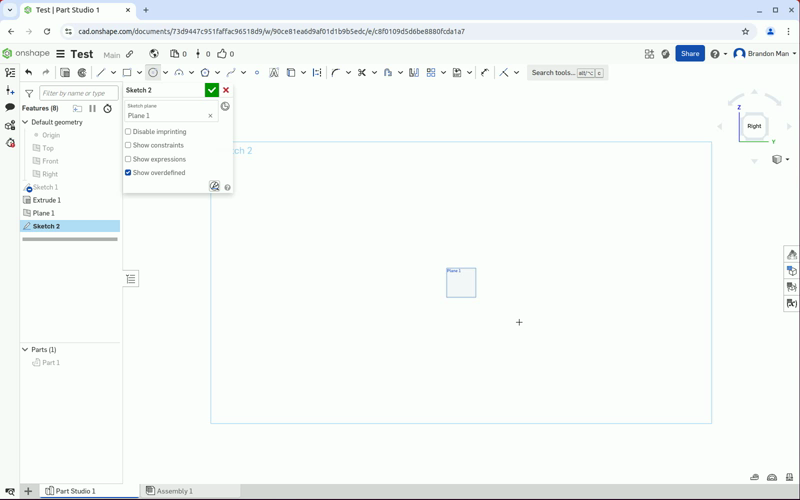
click(519, 321)
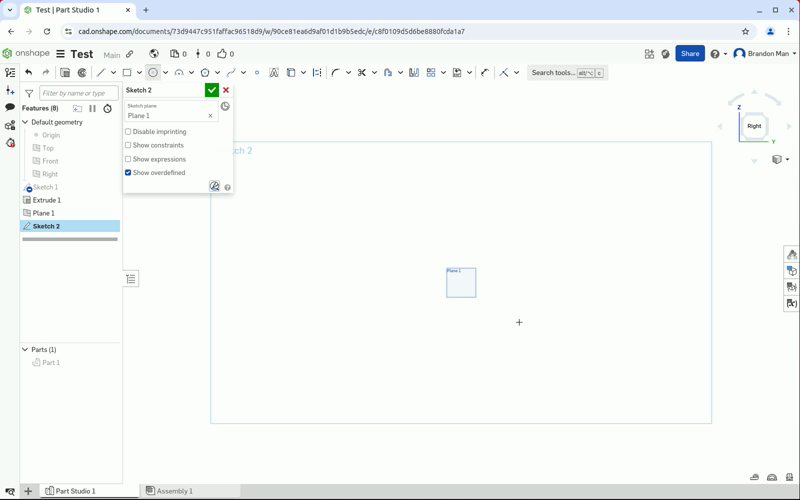
key_up(shift)
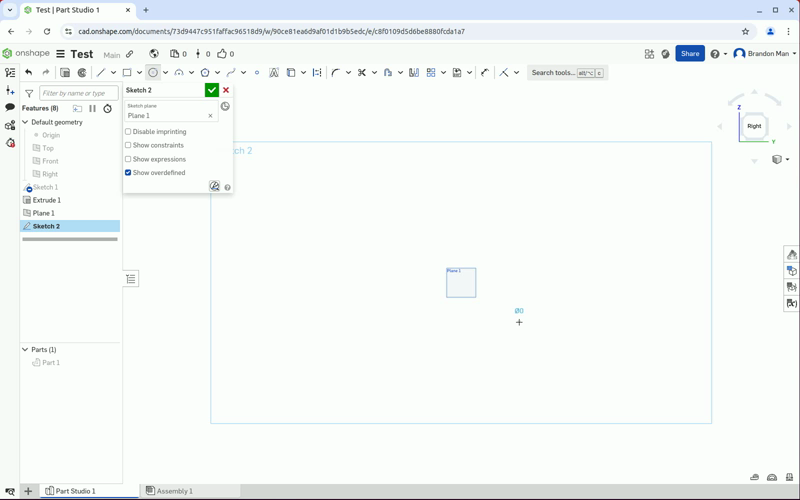
mouse_move(555, 321)
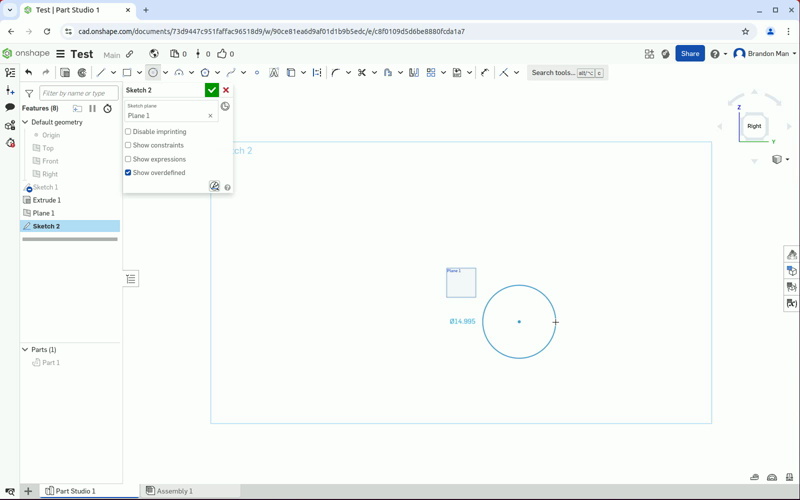
click(555, 321)
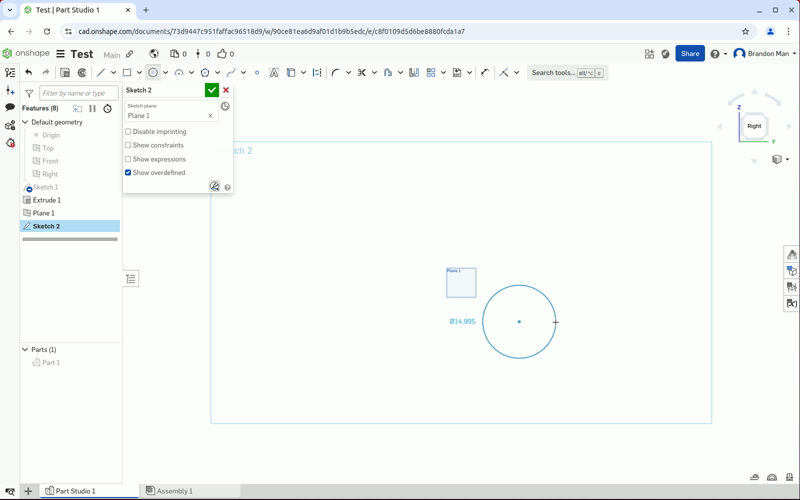
key(esc)
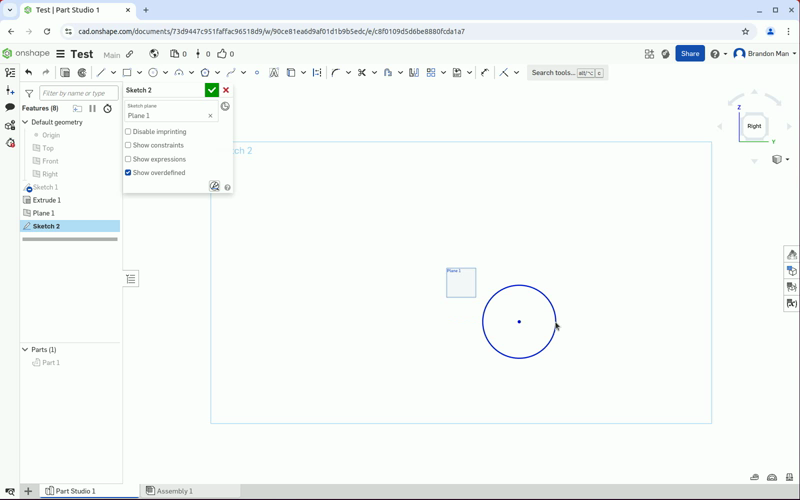
mouse_move(497, 312)
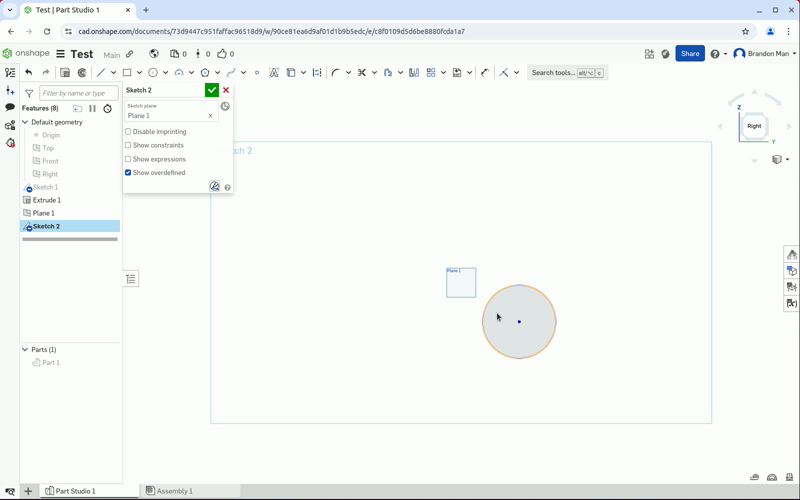
click(497, 312)
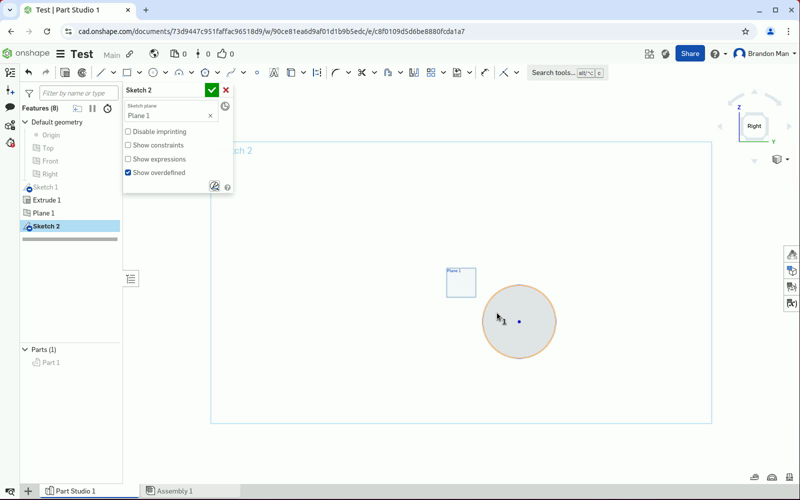
mouse_move(73, 352)
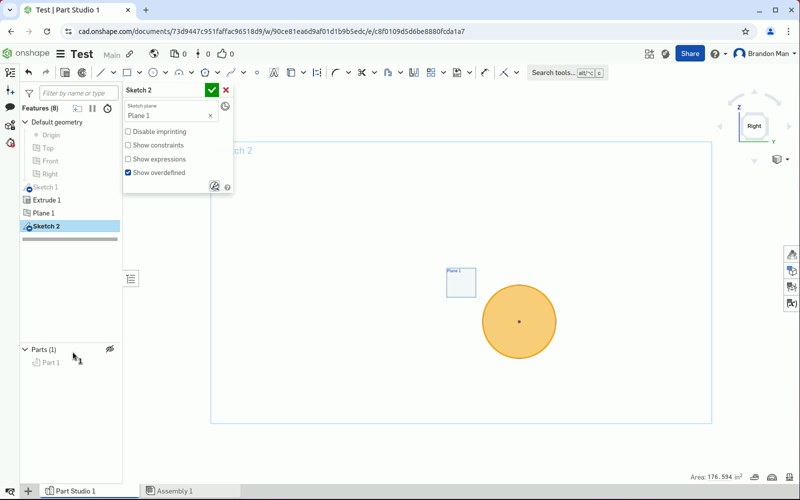
key(shift+y)
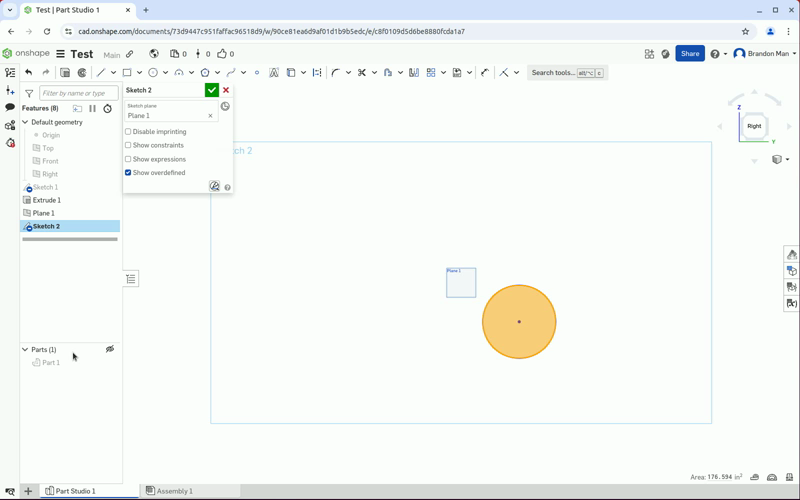
key(shift+e)
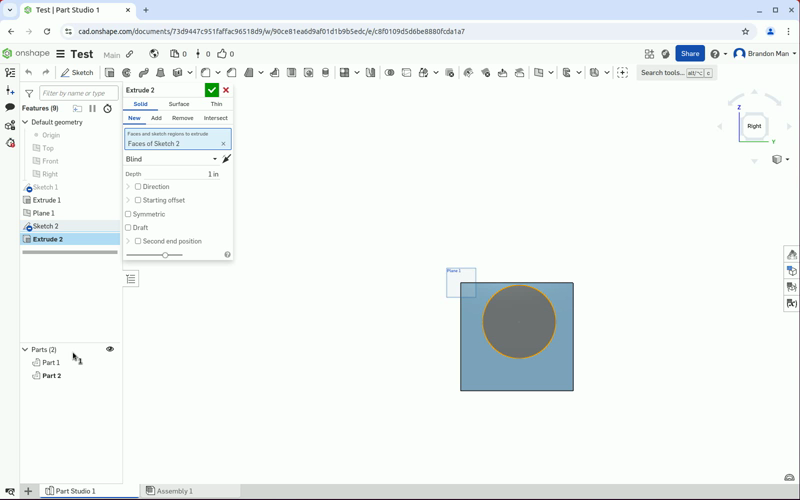
mouse_move(143, 106)
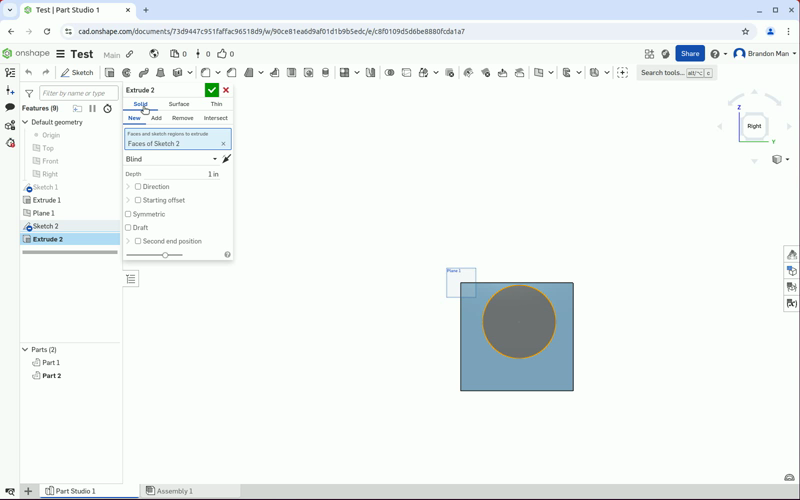
click(143, 106)
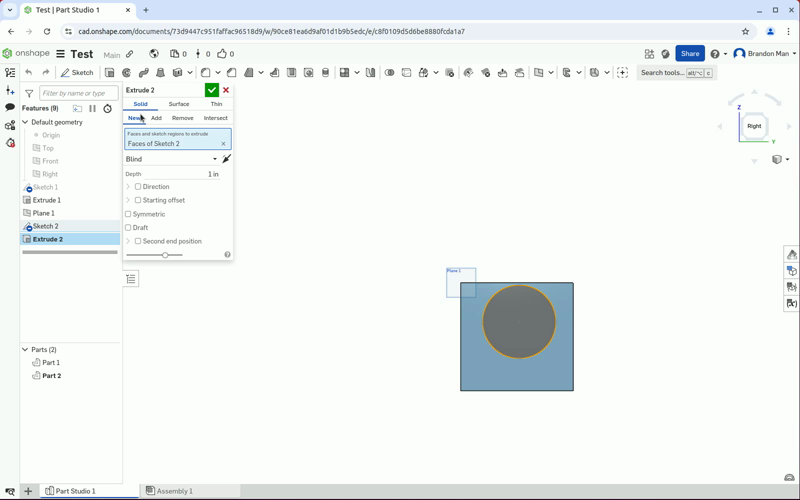
mouse_move(137, 120)
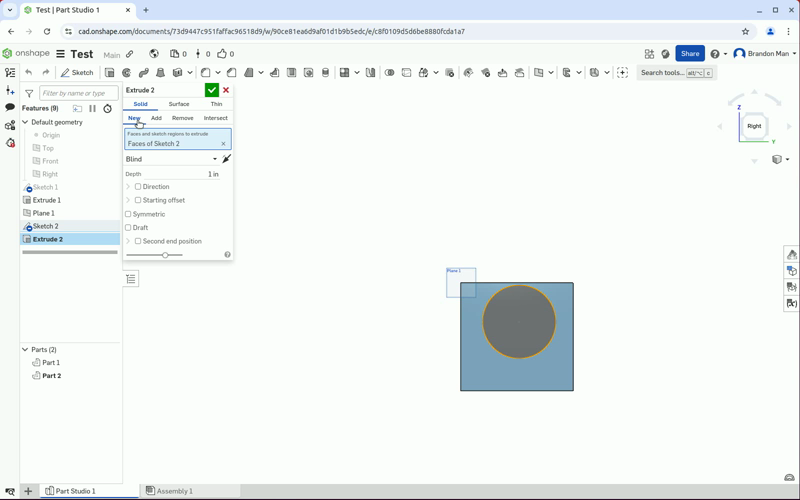
click(137, 120)
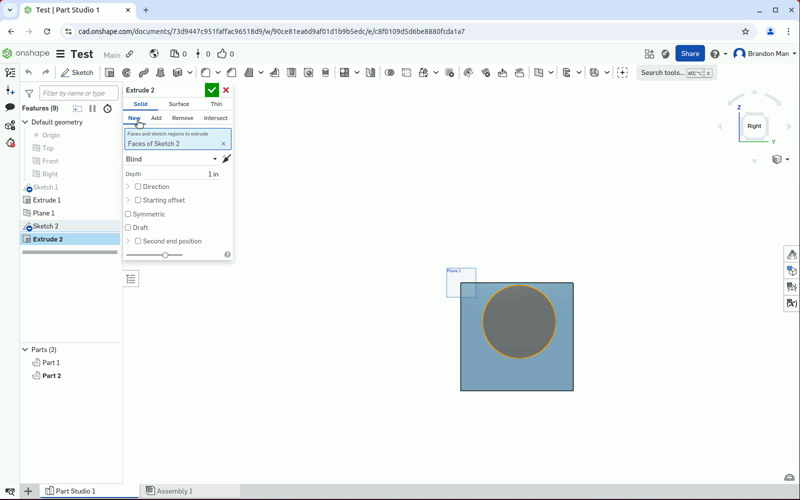
key(tab, 4)
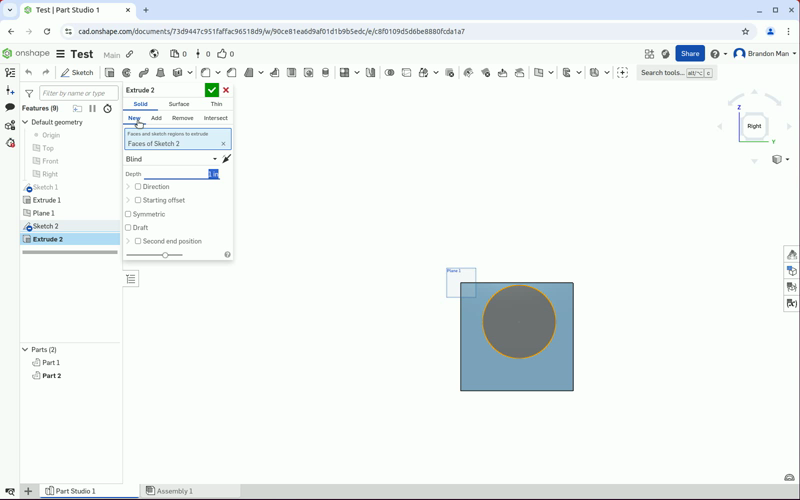
text(10.591)
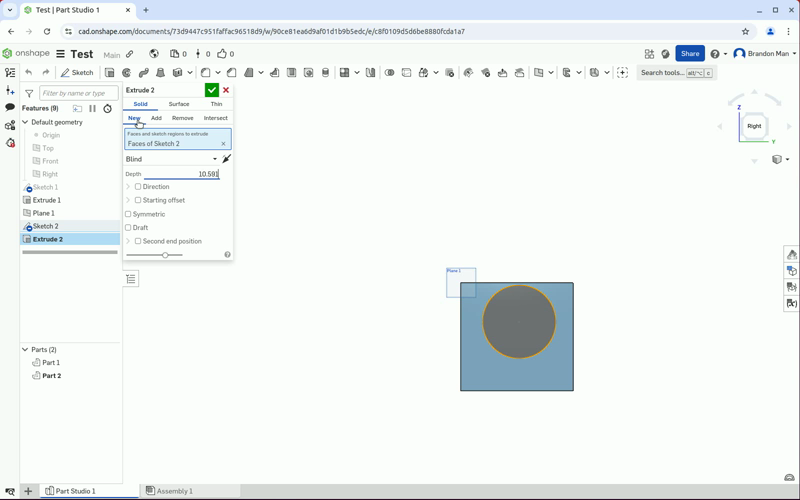
key(enter)
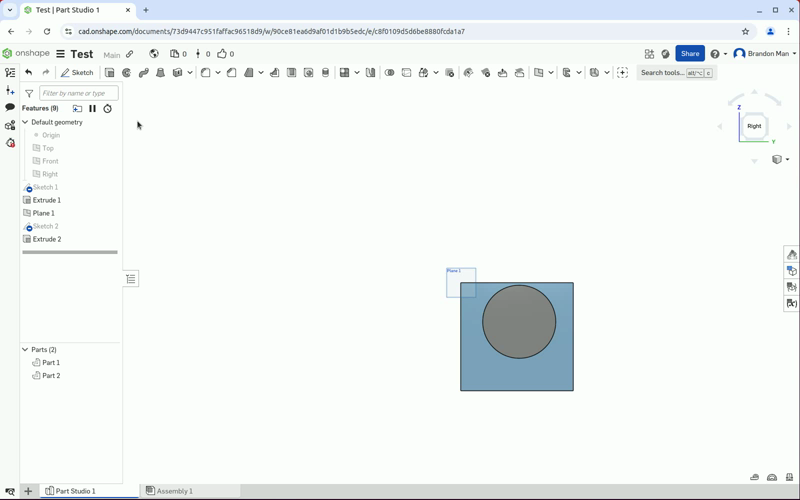
key(shift+h)
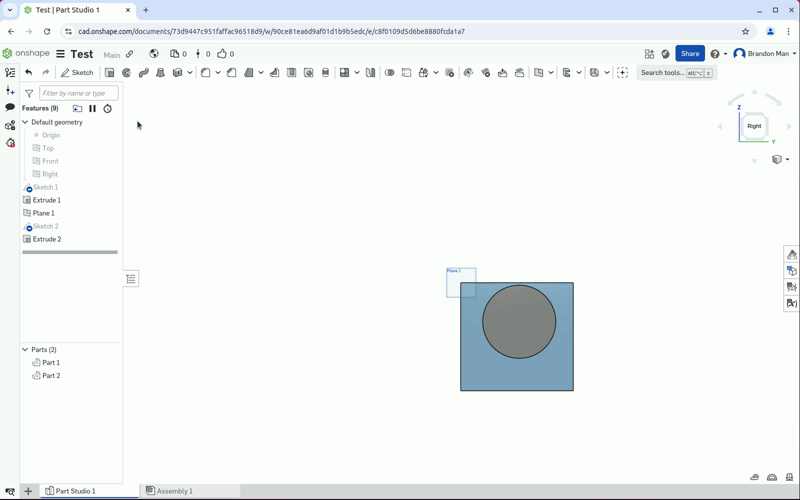
key(shift+h)
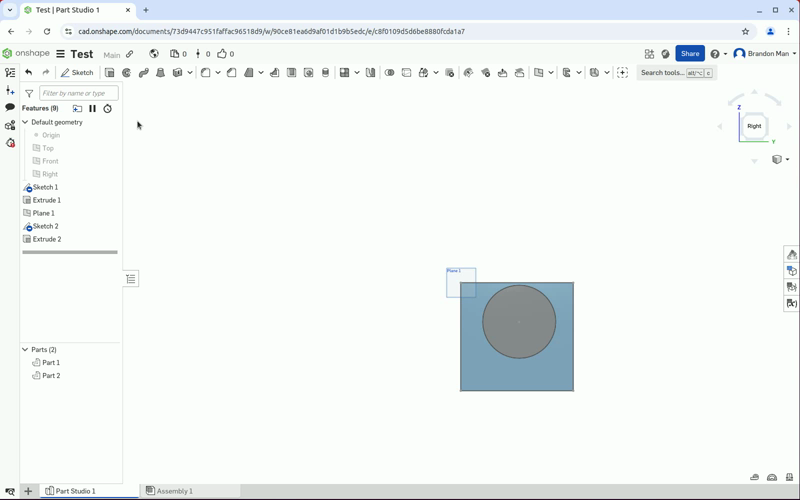
key(shift+7)
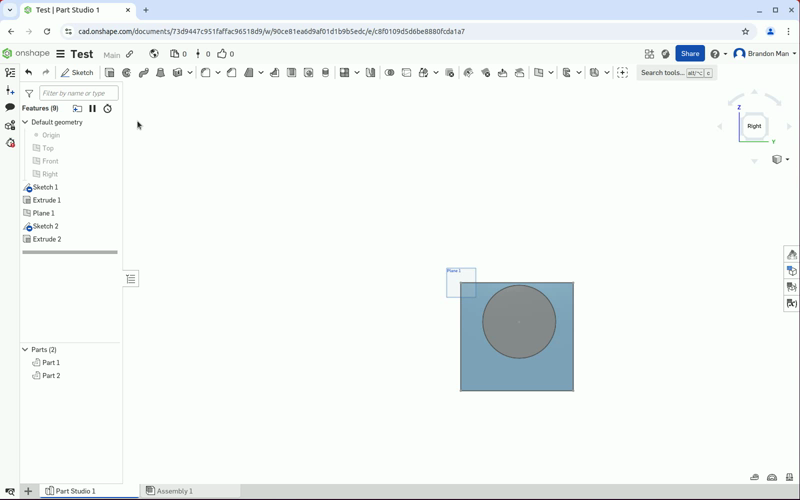
key(right, 2)
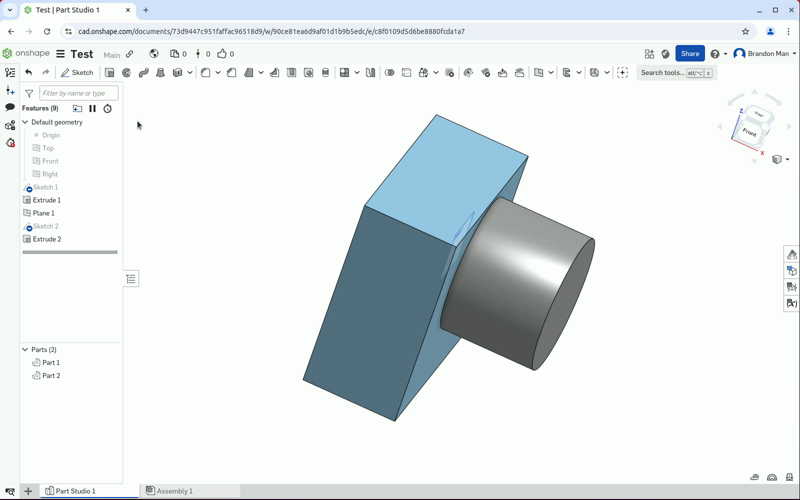
key(down, 2)
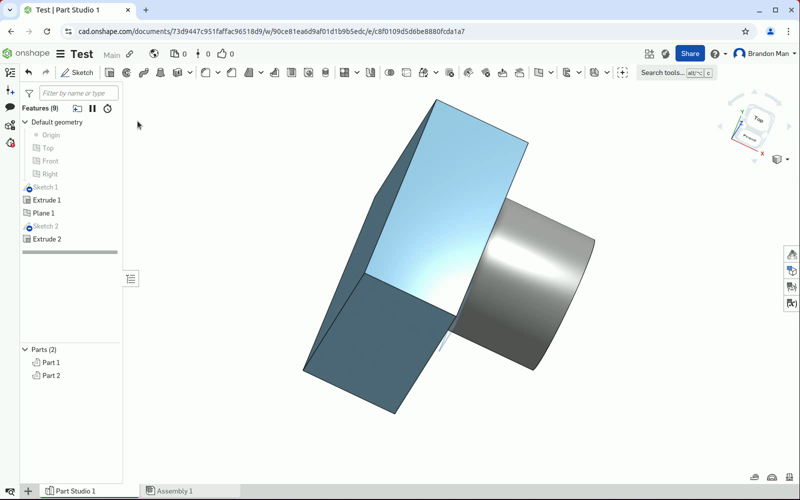
key(up, 2)
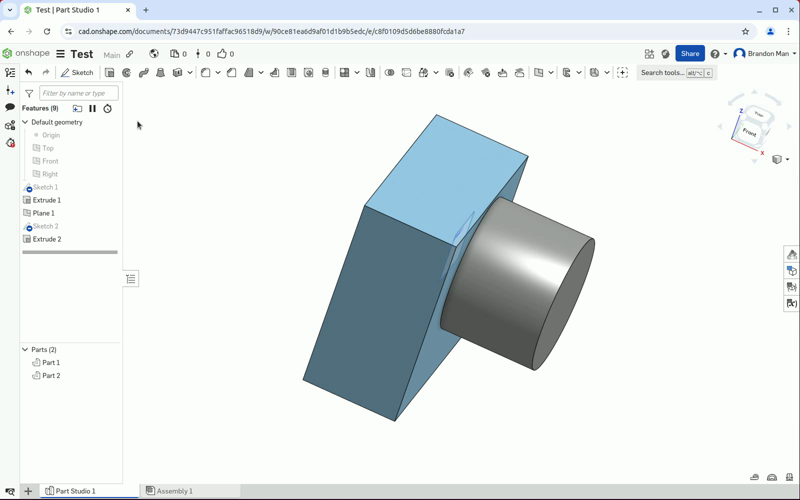
key(left, 2)
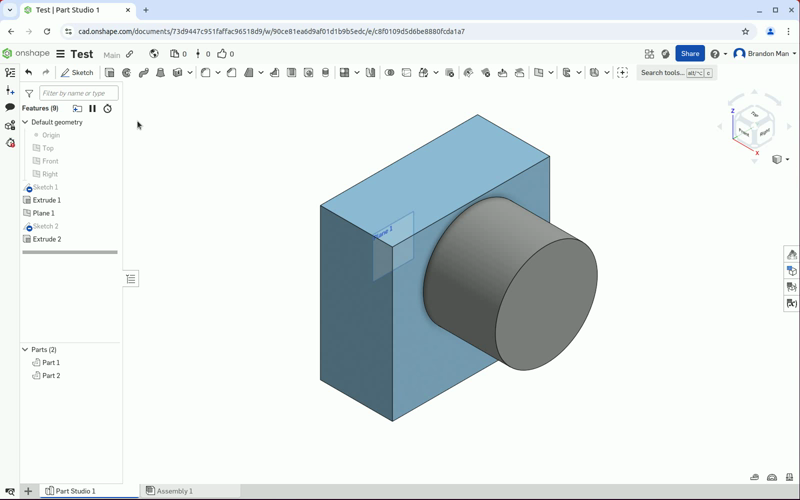
mouse_move(73, 189)
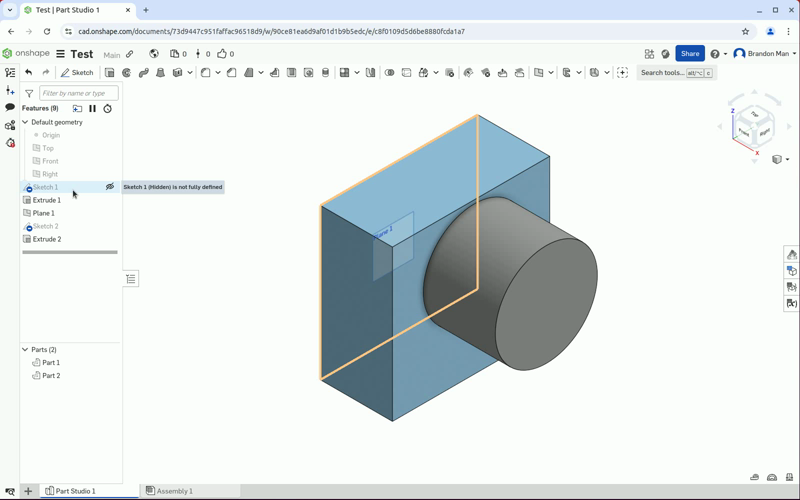
click(73, 189)